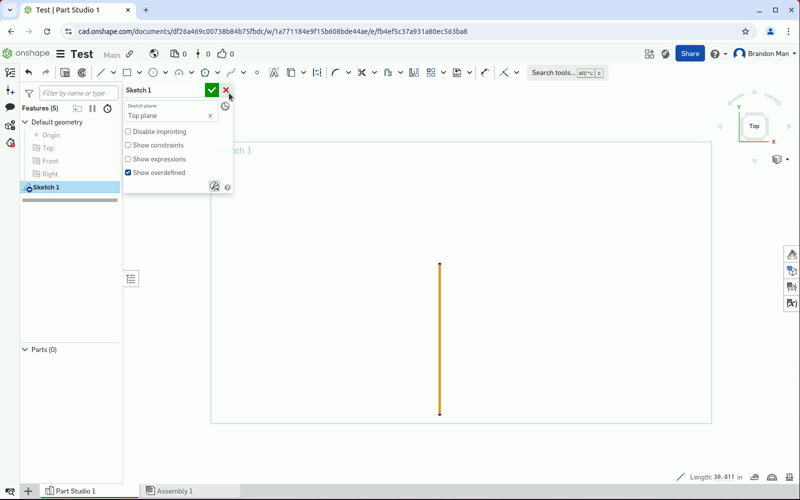
key(shift+h)
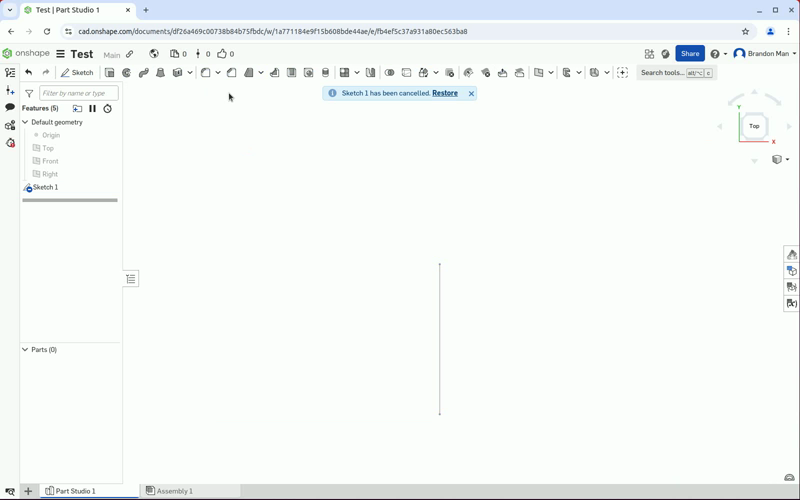
key(shift+s)
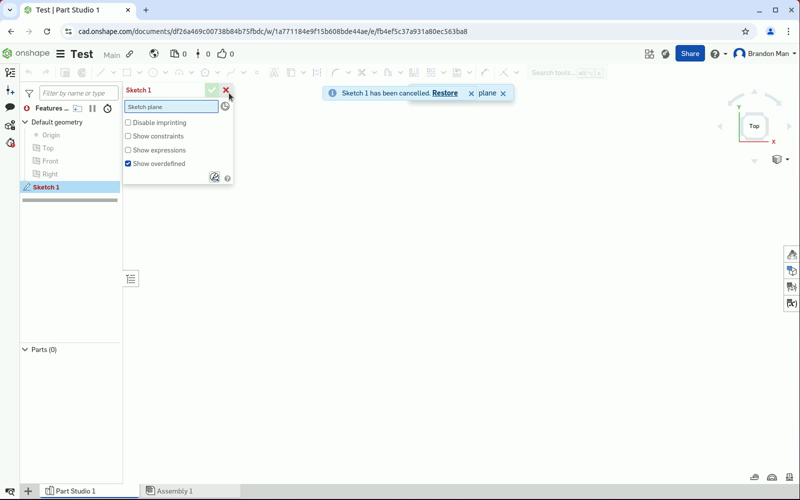
mouse_move(73, 150)
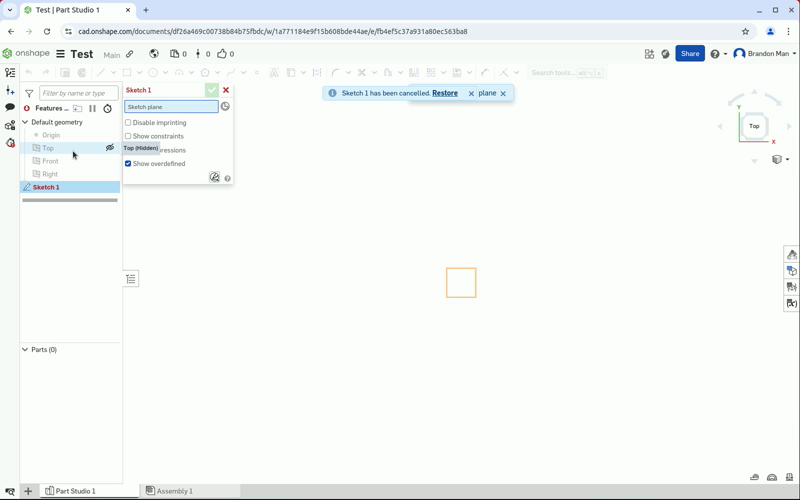
click(73, 150)
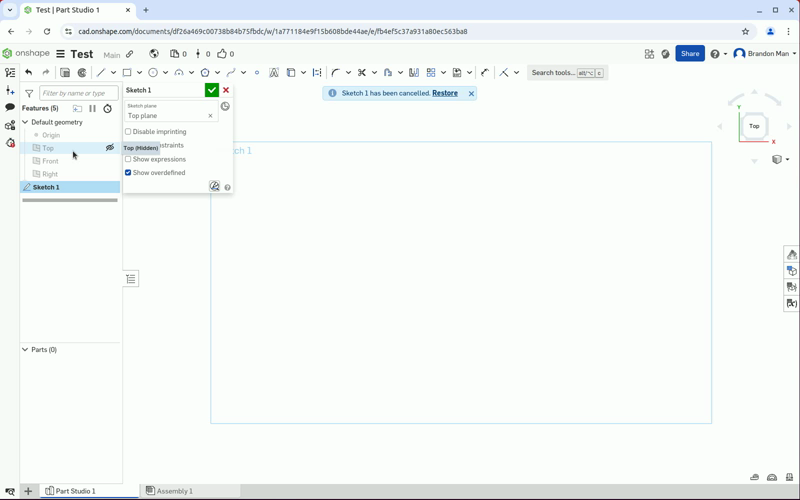
mouse_move(73, 352)
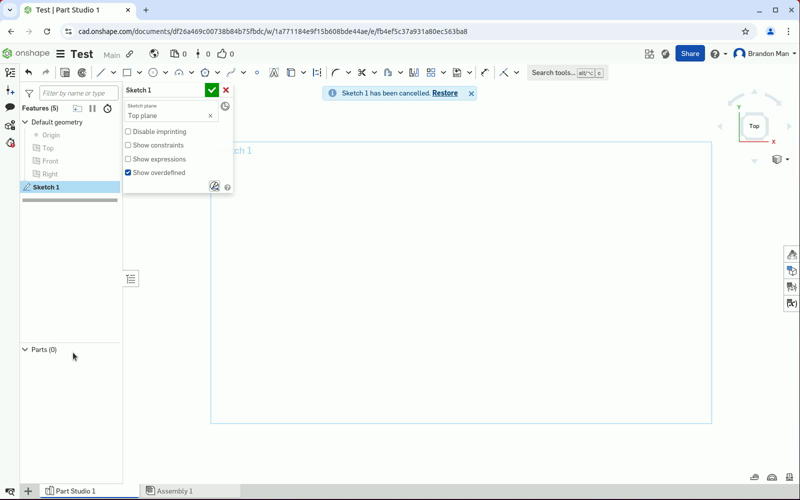
key(y)
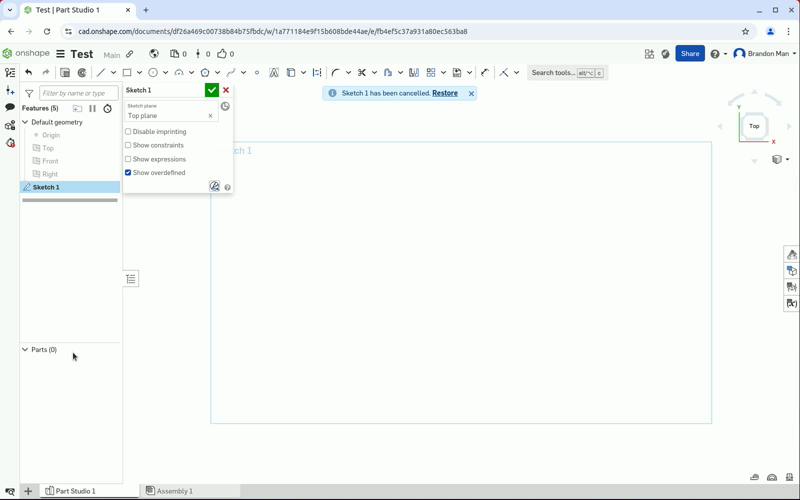
key(c)
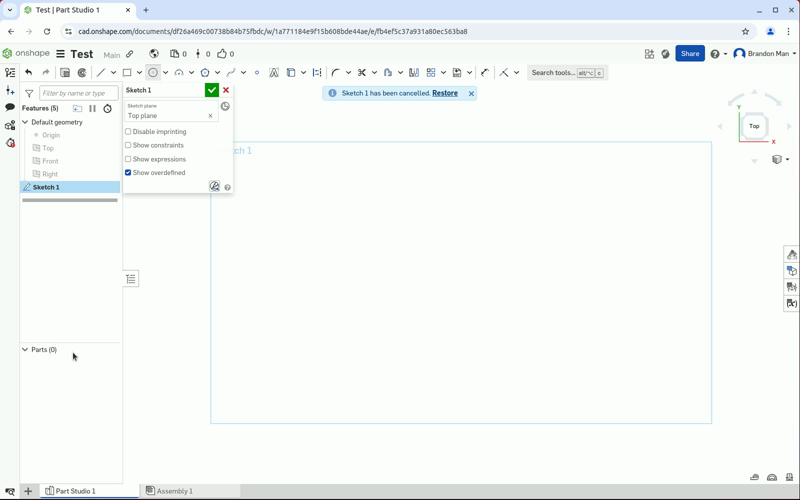
key_down(shift)
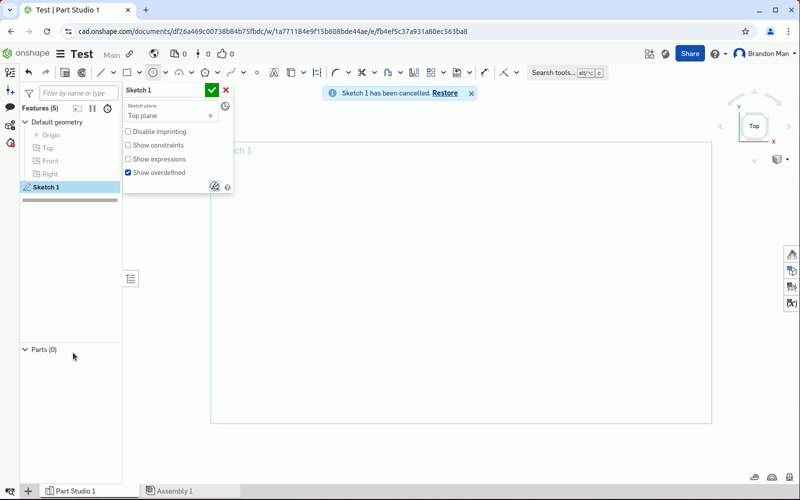
mouse_move(461, 282)
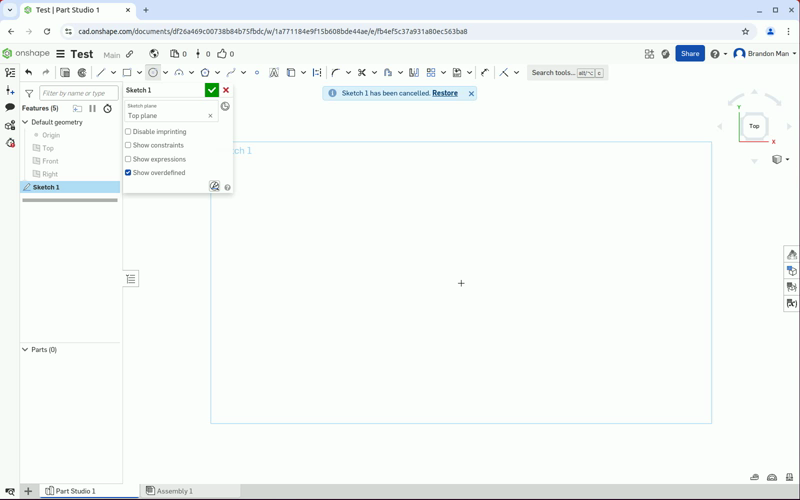
click(461, 282)
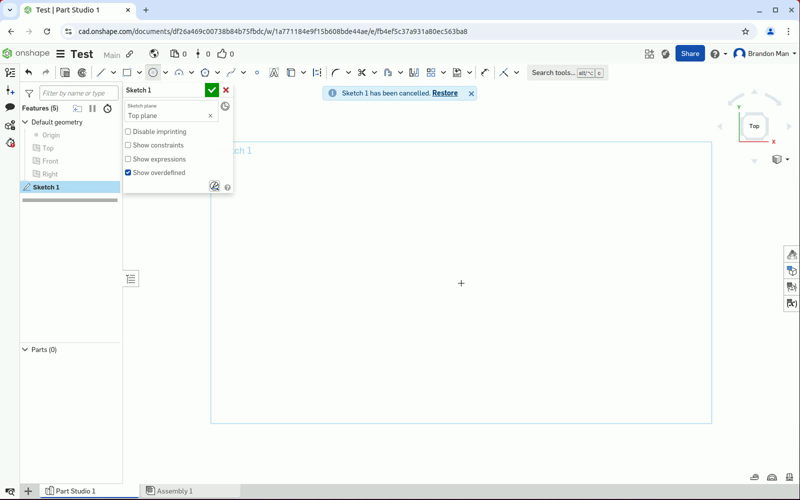
key_up(shift)
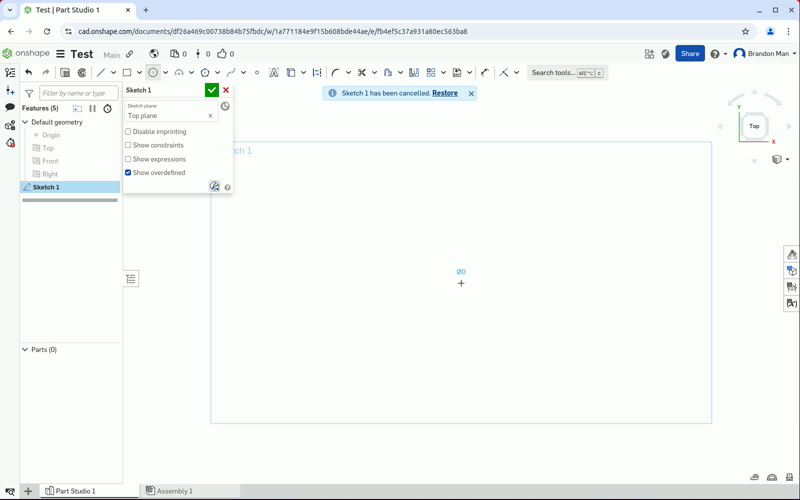
mouse_move(574, 282)
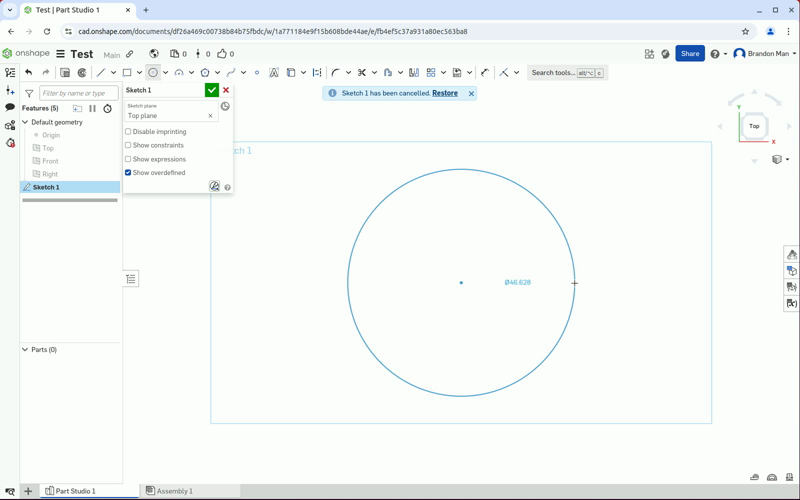
click(574, 282)
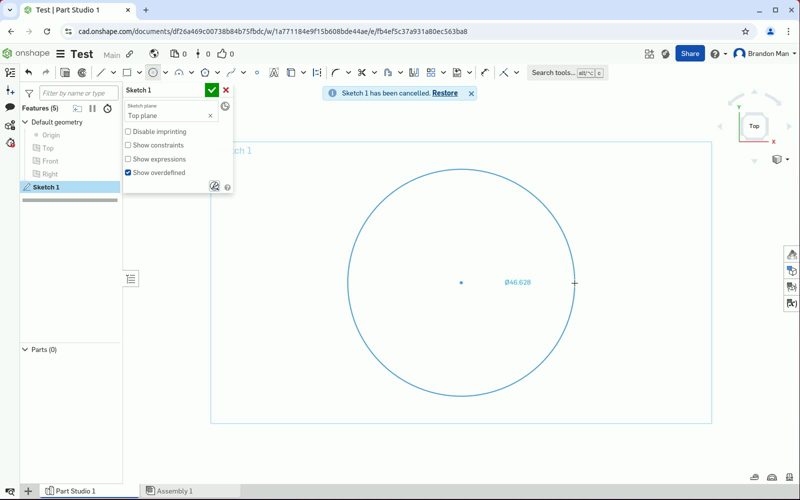
key(esc)
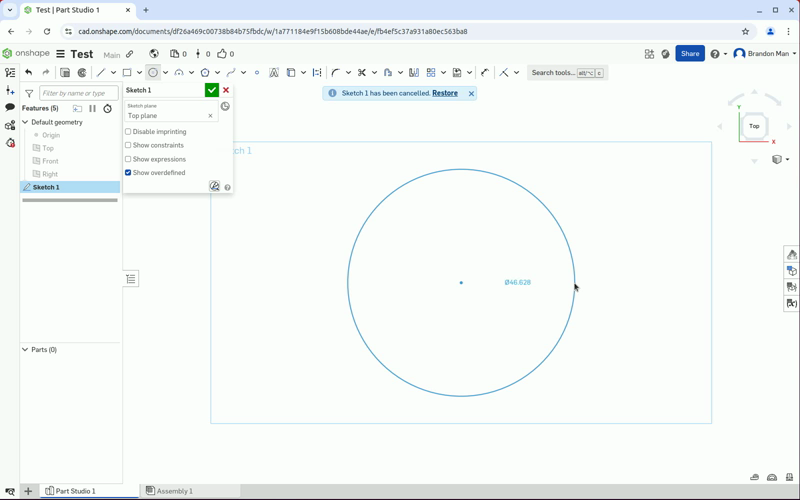
key(l)
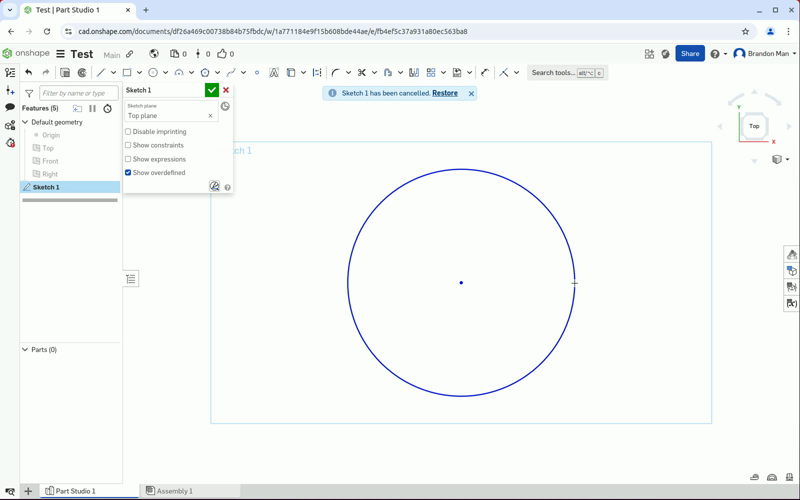
key_down(shift)
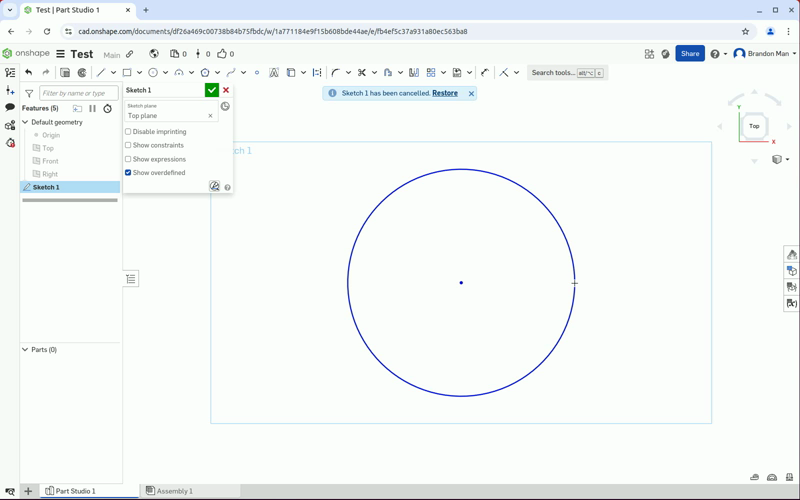
mouse_move(525, 311)
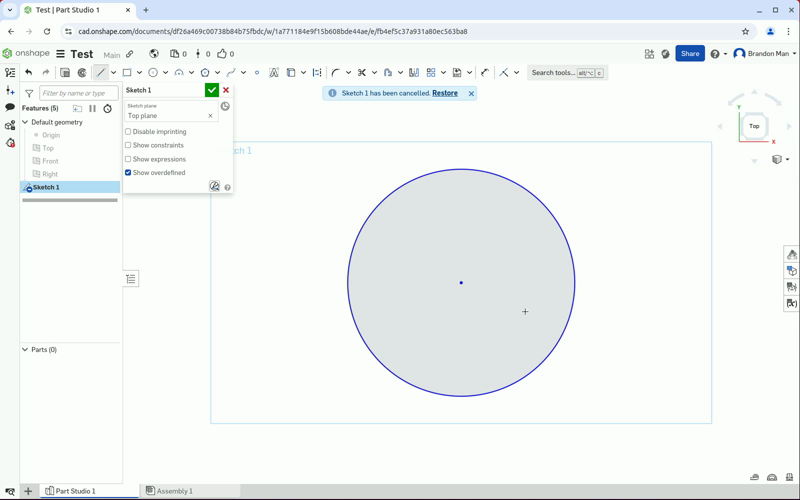
click(525, 311)
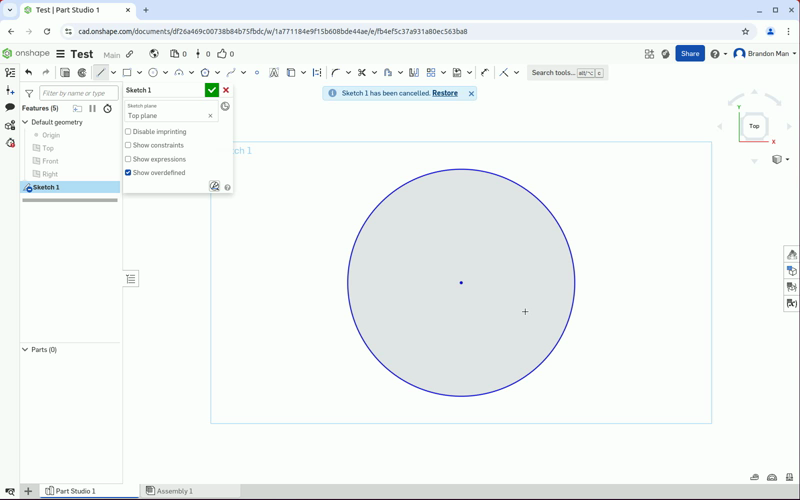
key_up(shift)
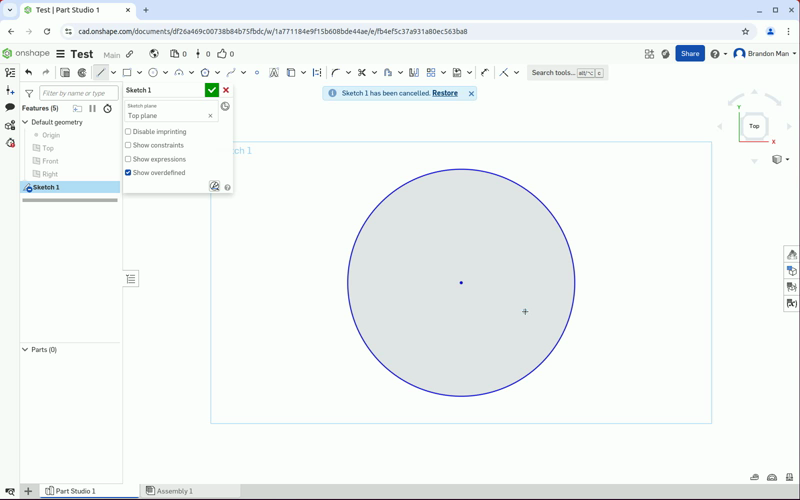
key_down(shift)
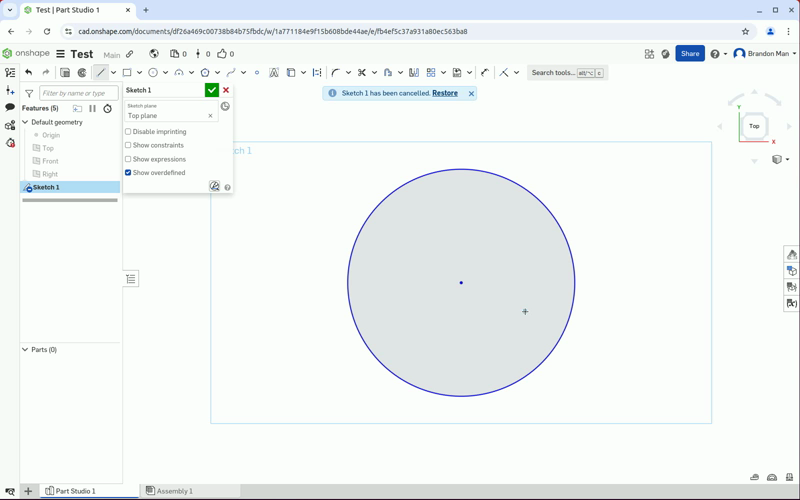
mouse_move(555, 311)
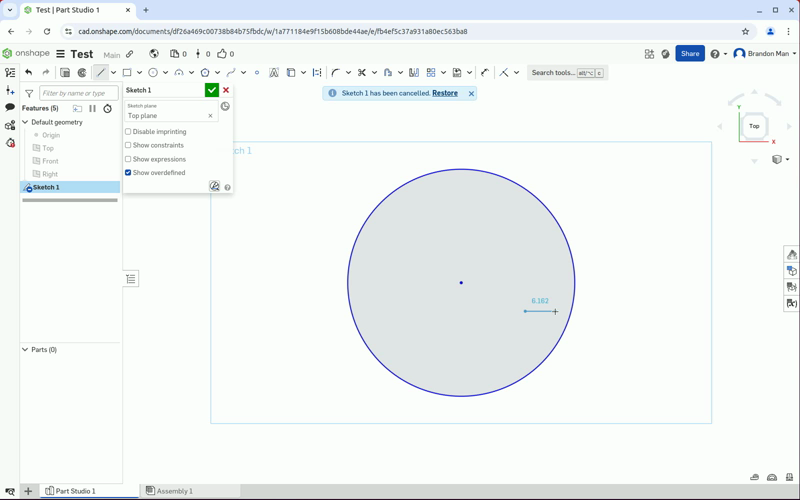
mouse_move(532, 311)
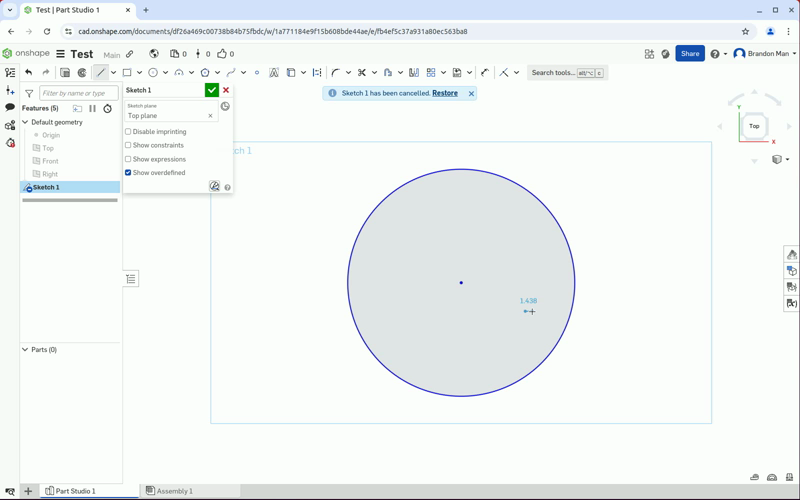
scroll(6)
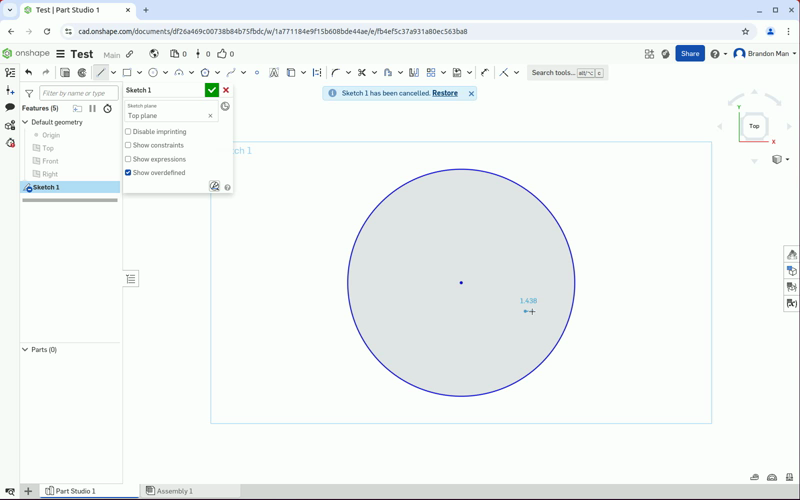
scroll(6)
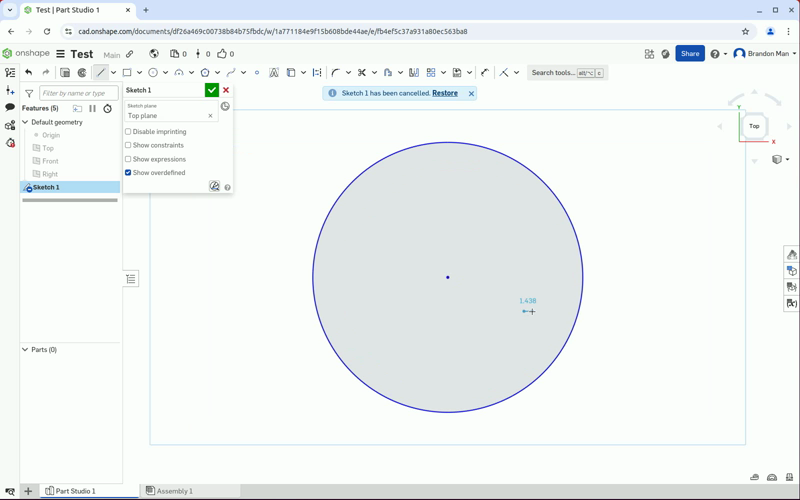
scroll(6)
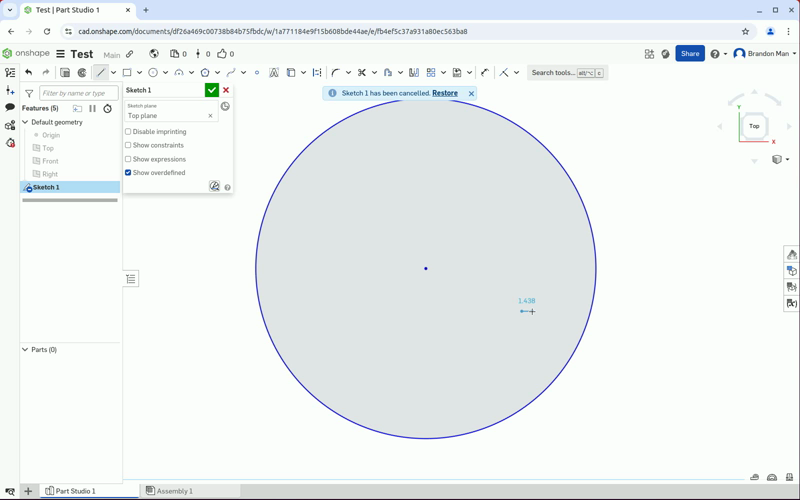
scroll(6)
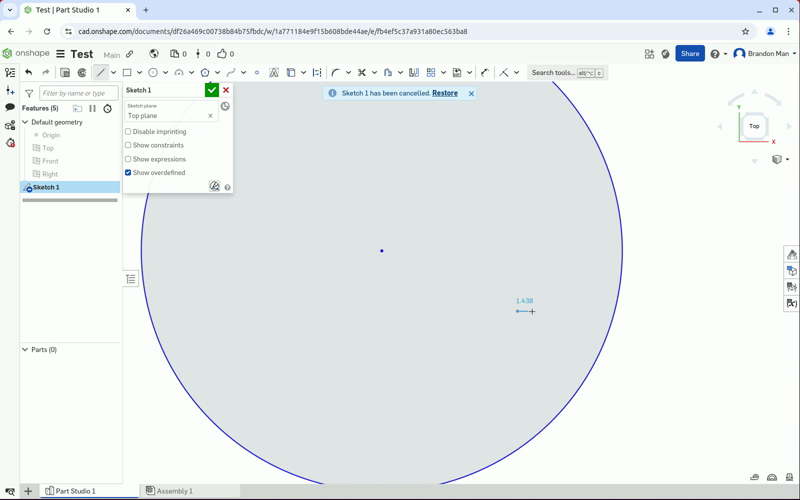
scroll(6)
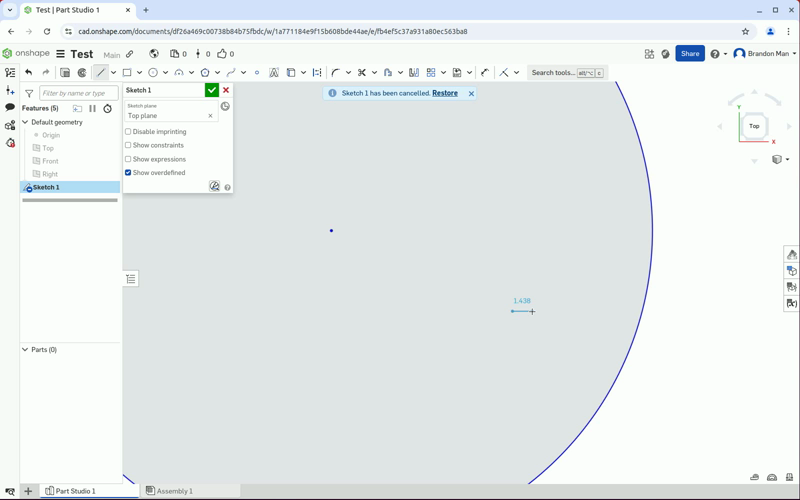
scroll(6)
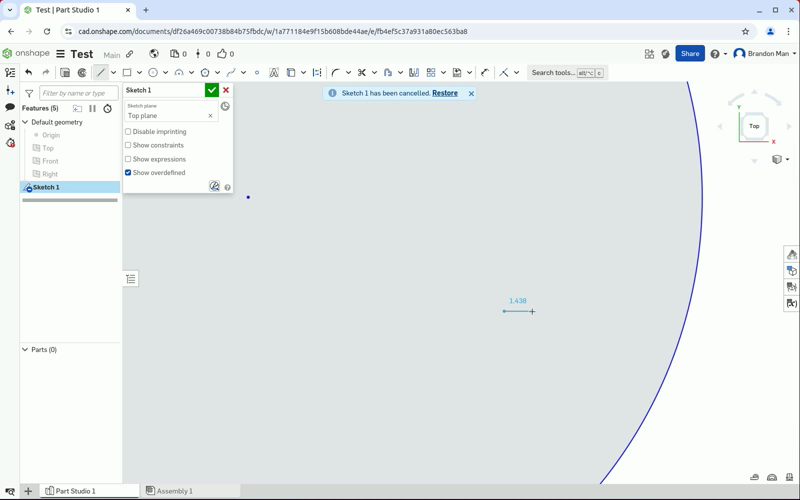
scroll(6)
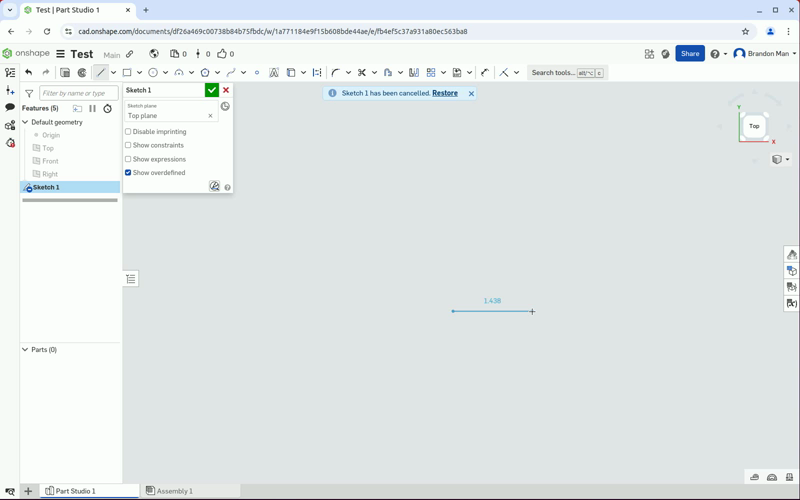
click(532, 311)
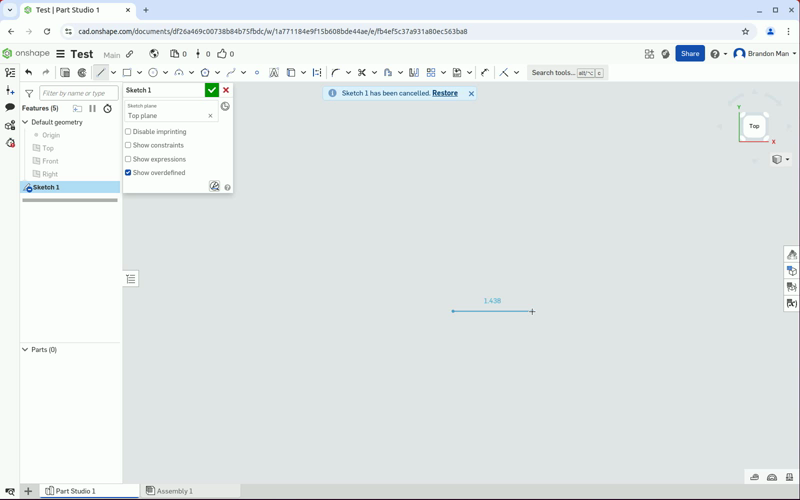
scroll(-6)
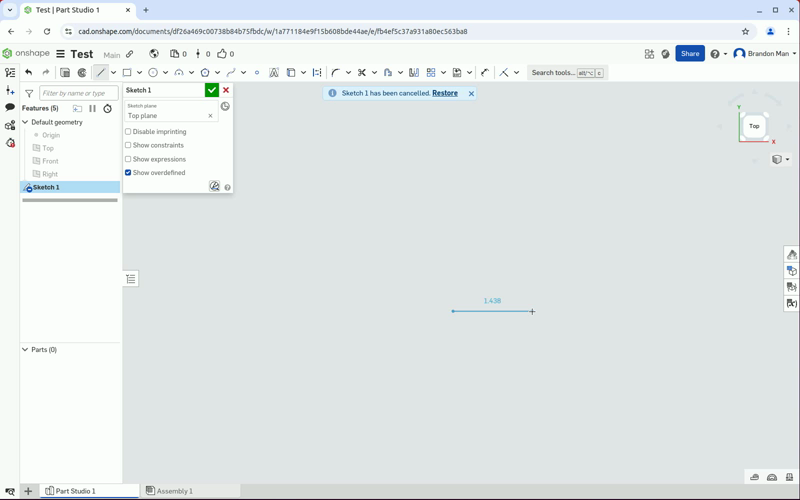
scroll(-6)
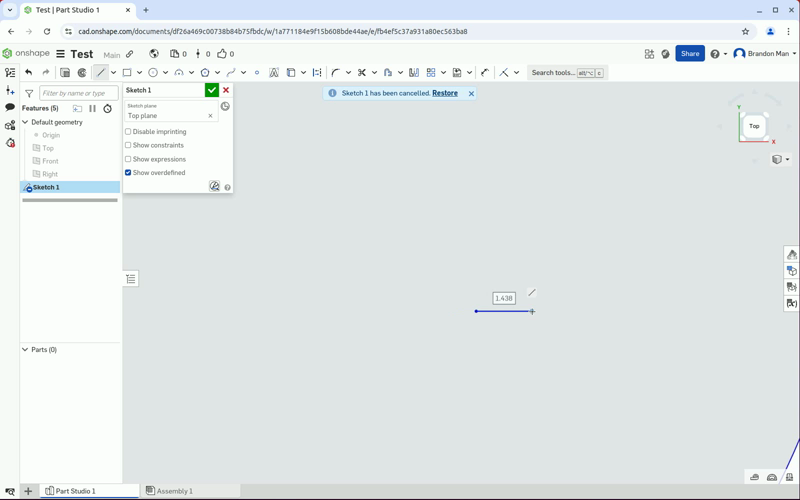
scroll(-6)
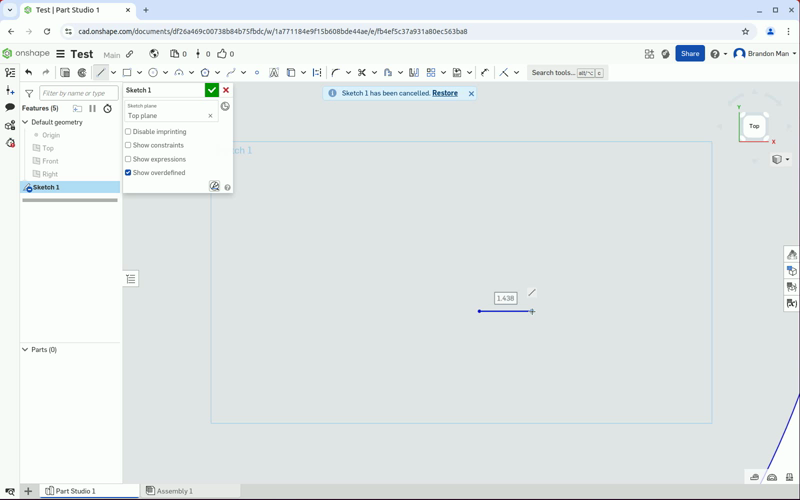
scroll(-6)
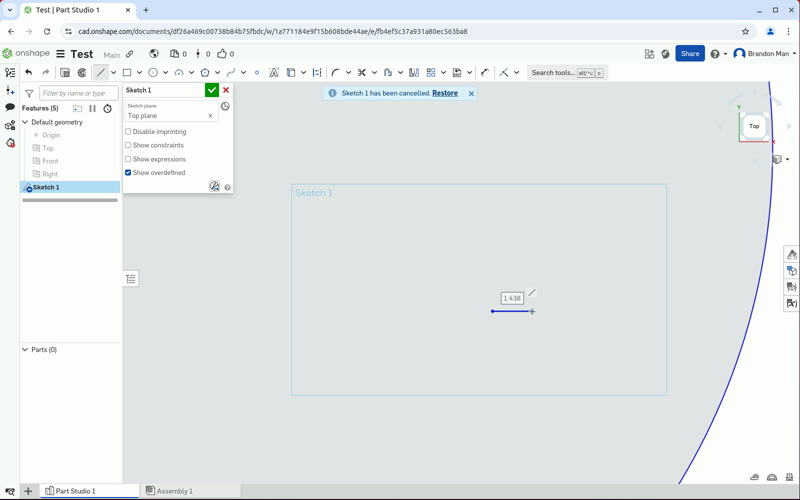
scroll(-6)
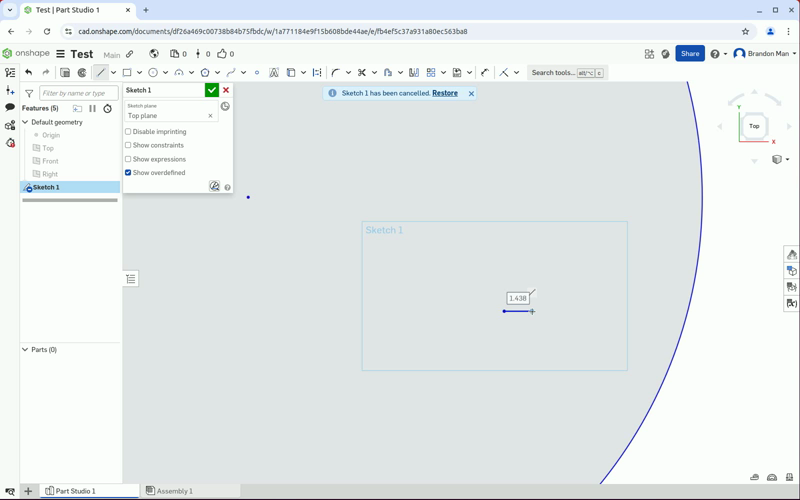
scroll(-6)
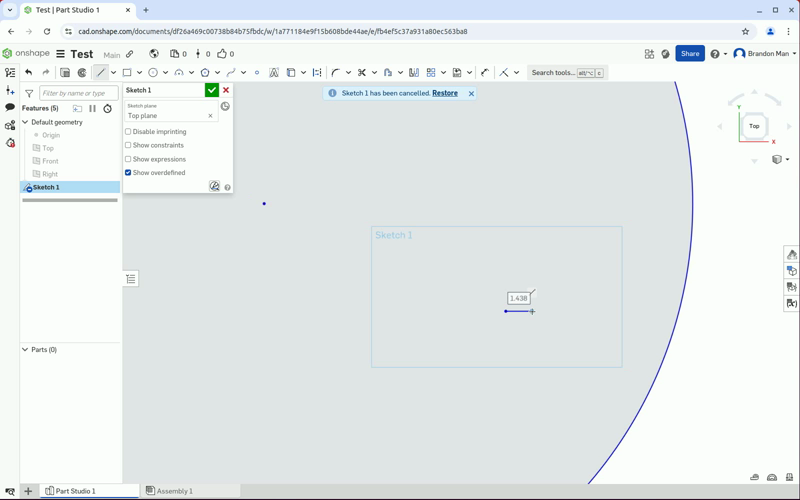
scroll(-6)
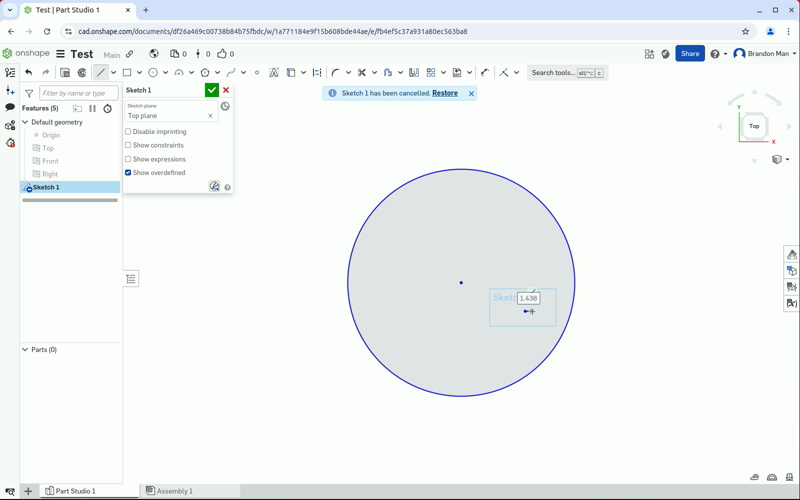
key_up(shift)
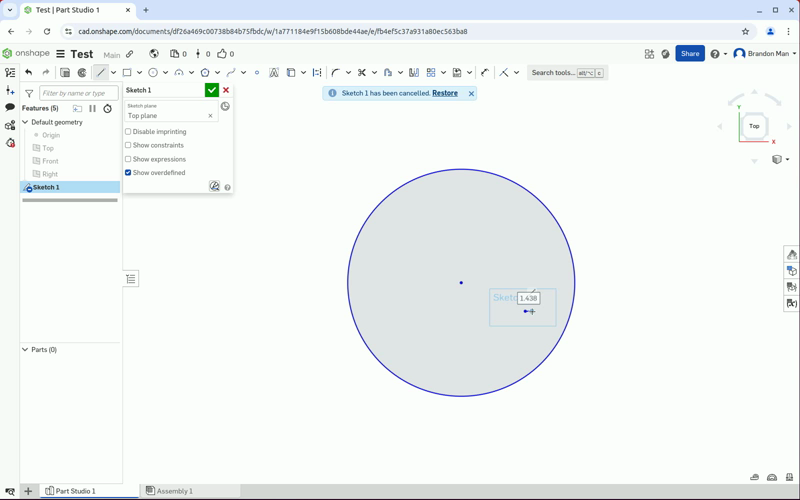
key_down(shift)
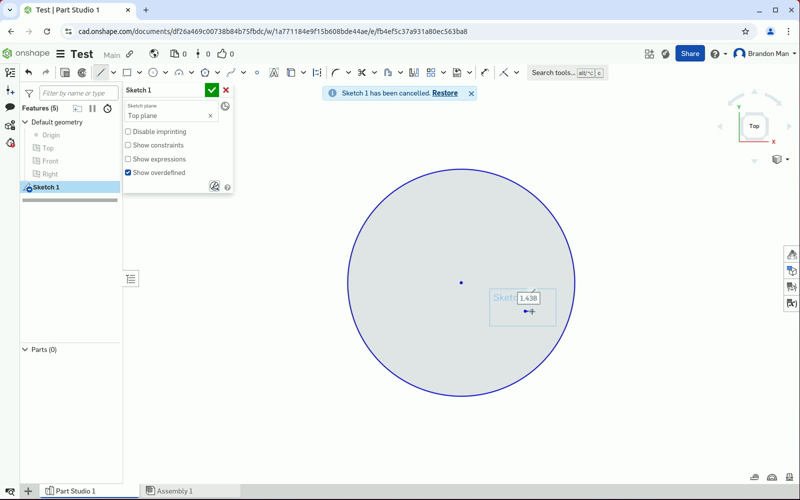
mouse_move(562, 311)
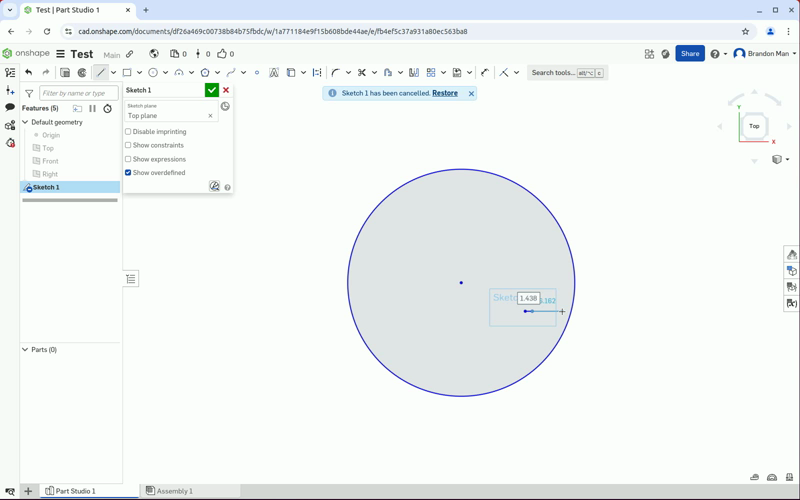
mouse_move(532, 282)
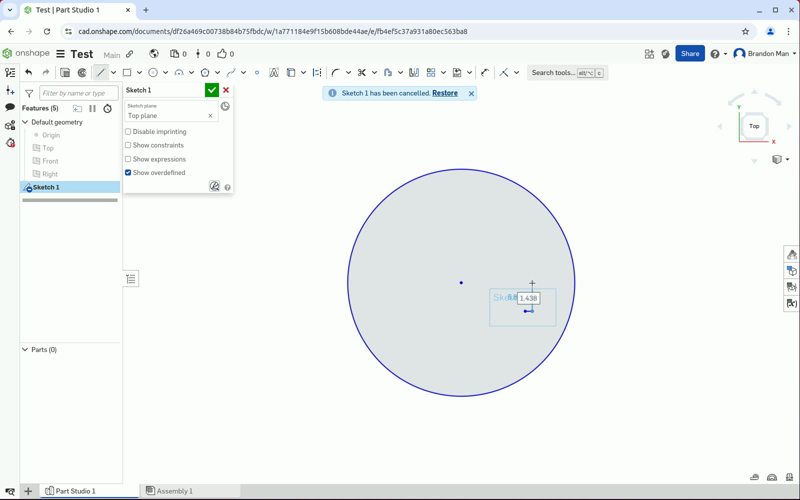
click(532, 282)
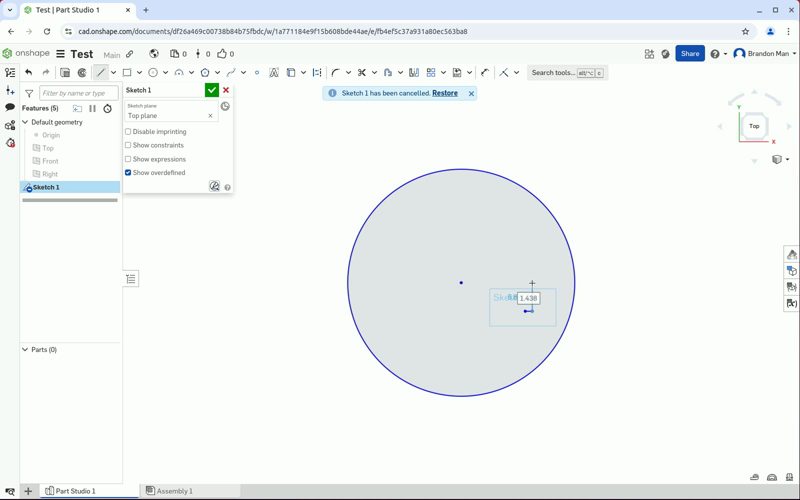
key_up(shift)
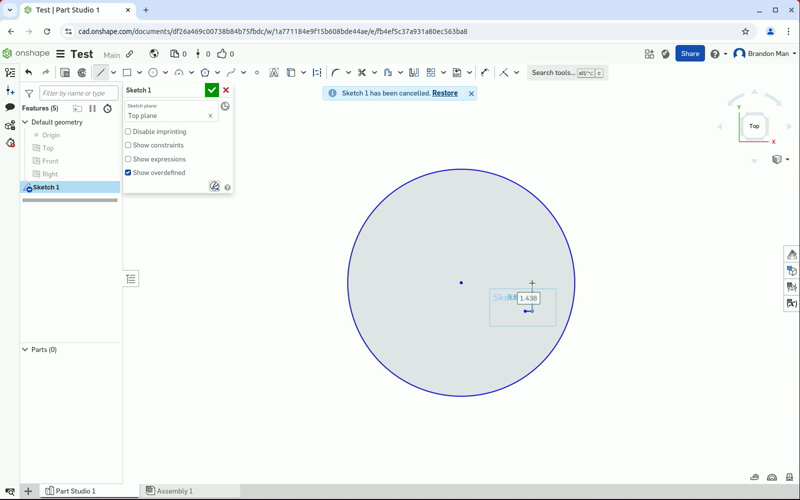
key(esc)
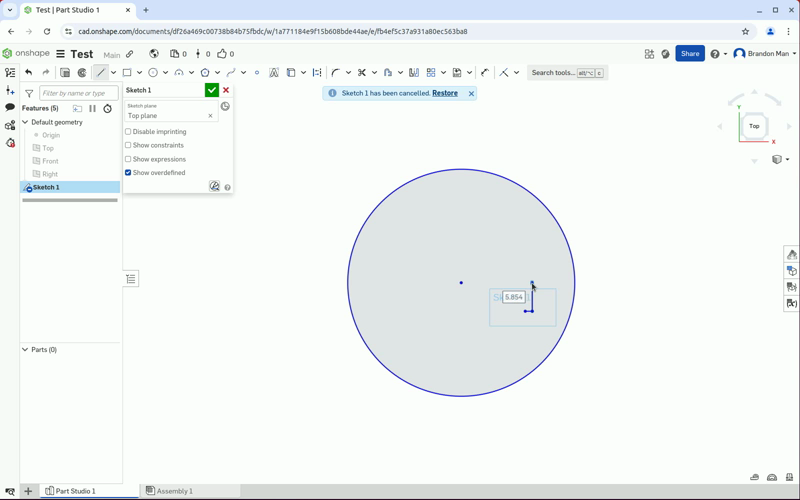
key(a)
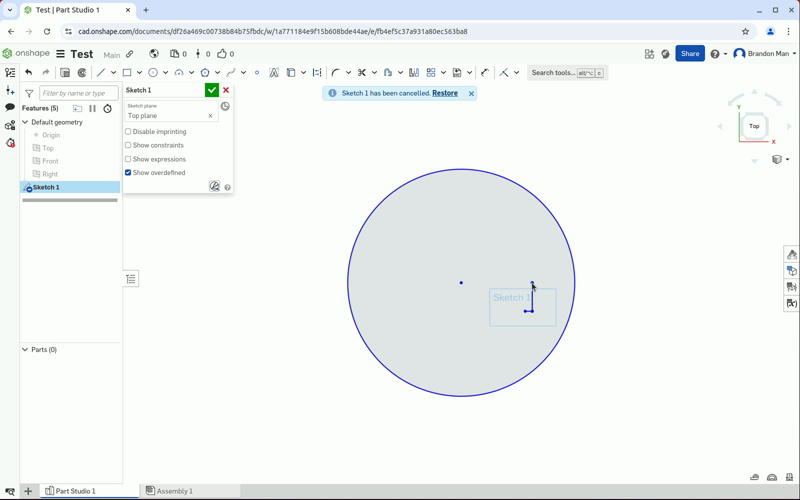
mouse_move(532, 282)
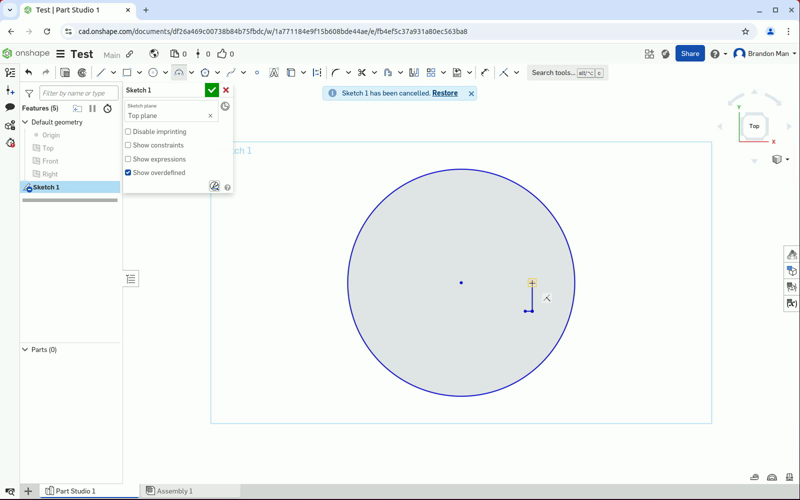
click(532, 282)
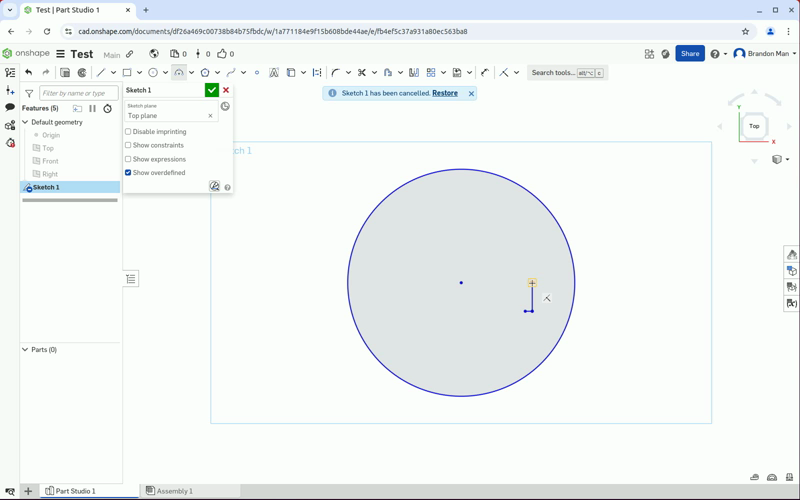
mouse_move(525, 311)
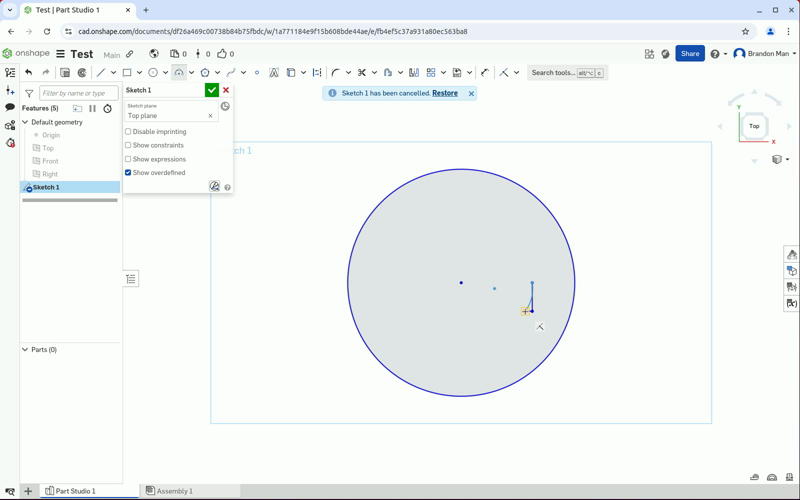
click(525, 311)
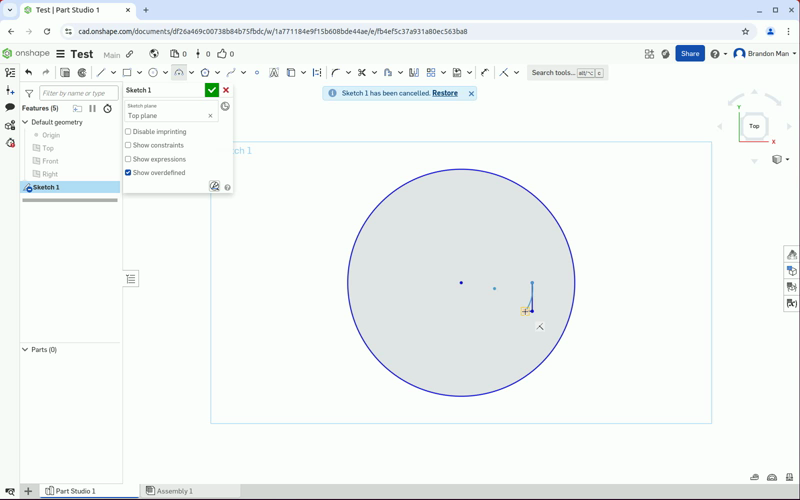
key_down(shift)
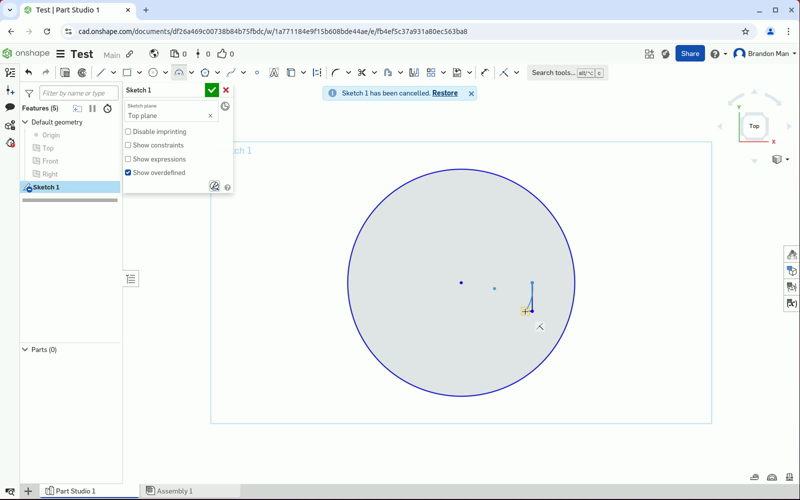
mouse_move(393, 263)
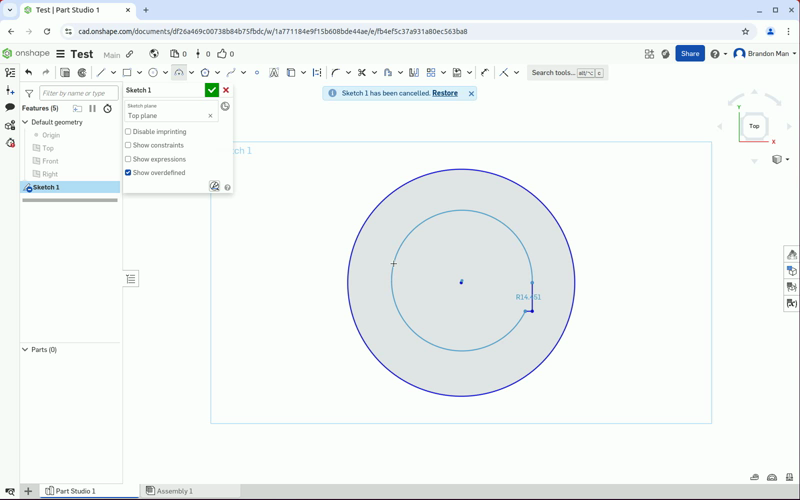
click(393, 263)
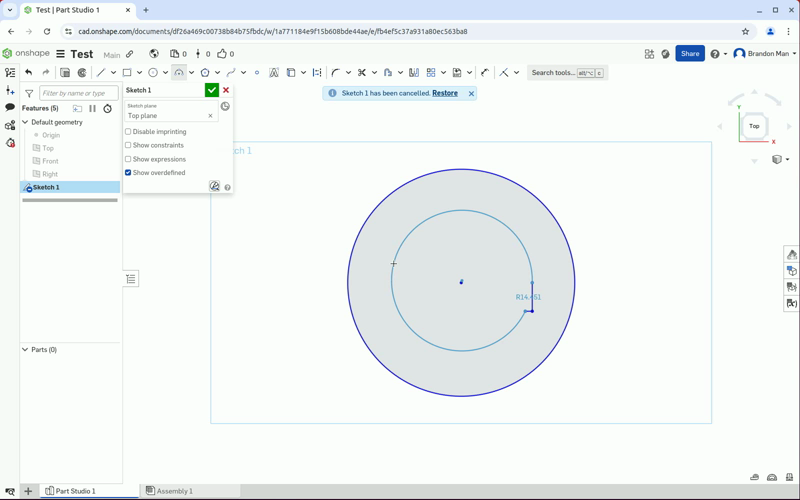
key_up(shift)
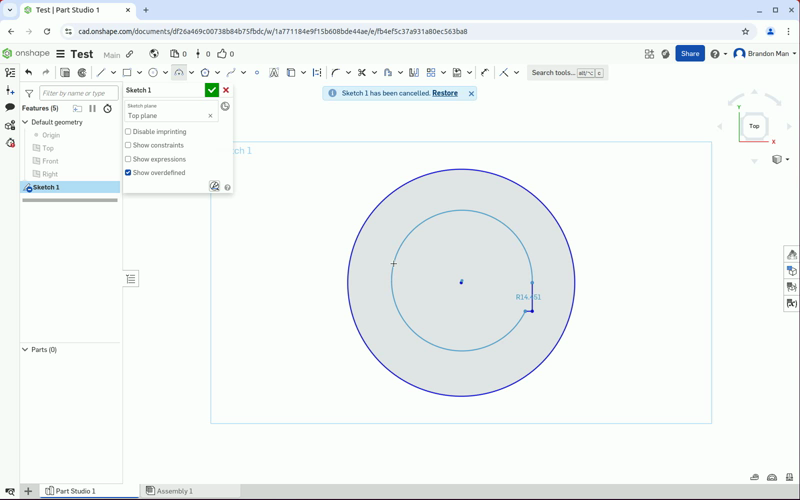
key(esc)
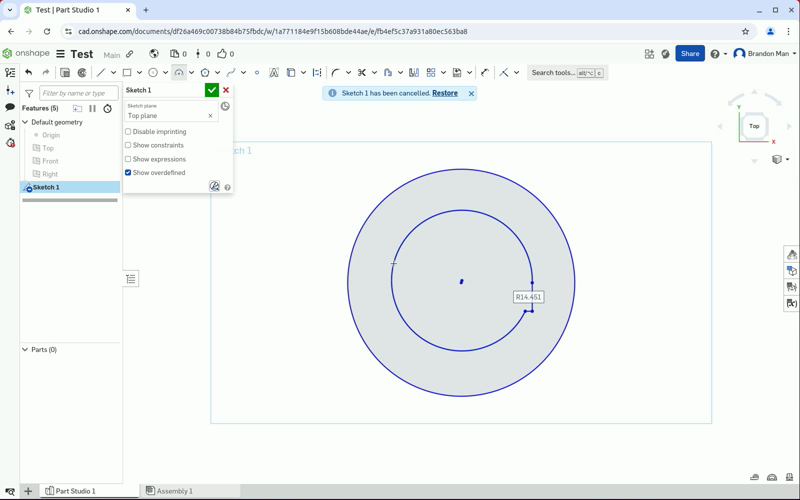
mouse_move(480, 194)
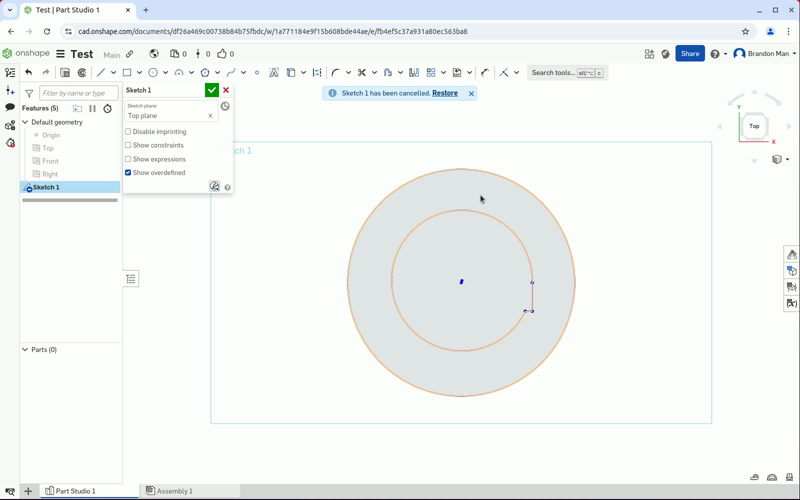
click(480, 194)
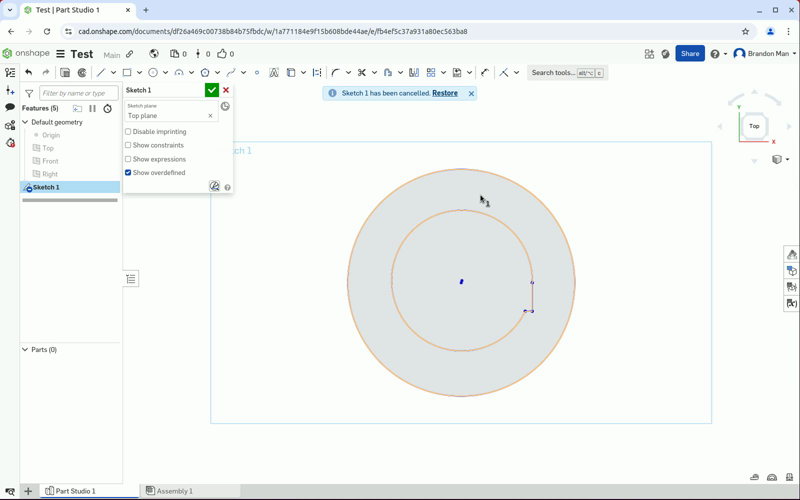
mouse_move(73, 352)
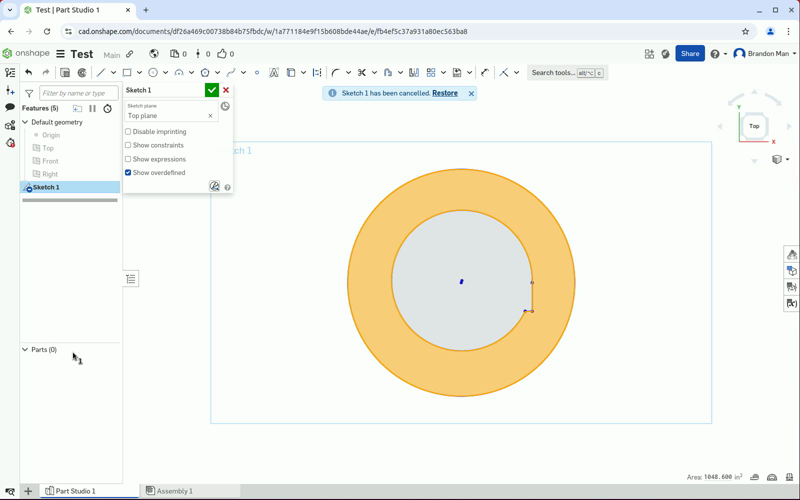
key(shift+y)
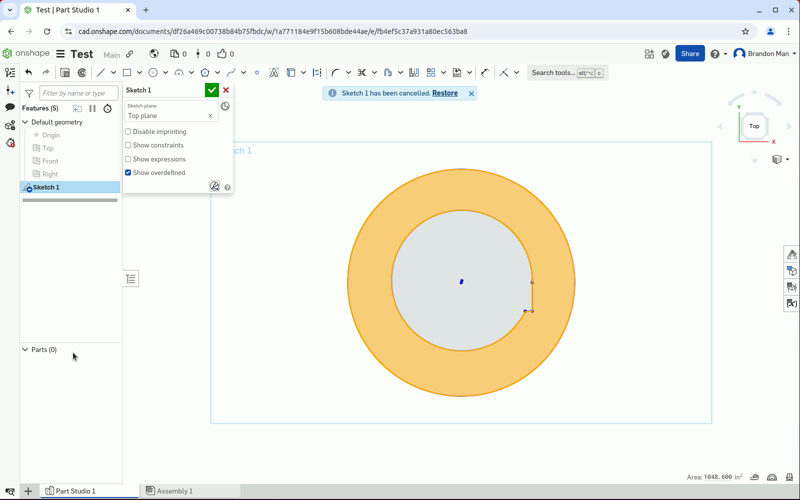
key(shift+e)
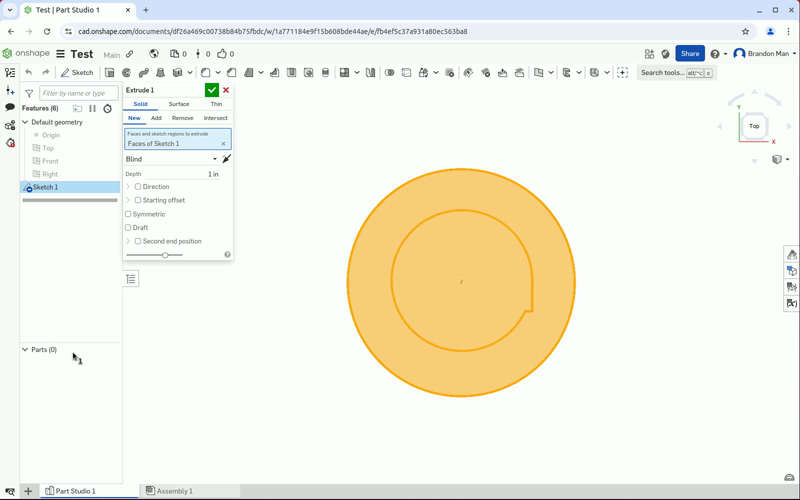
mouse_move(143, 106)
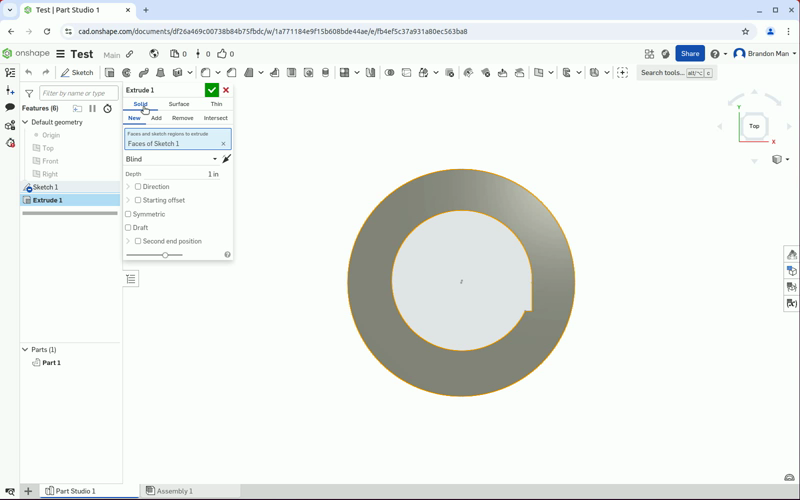
click(143, 106)
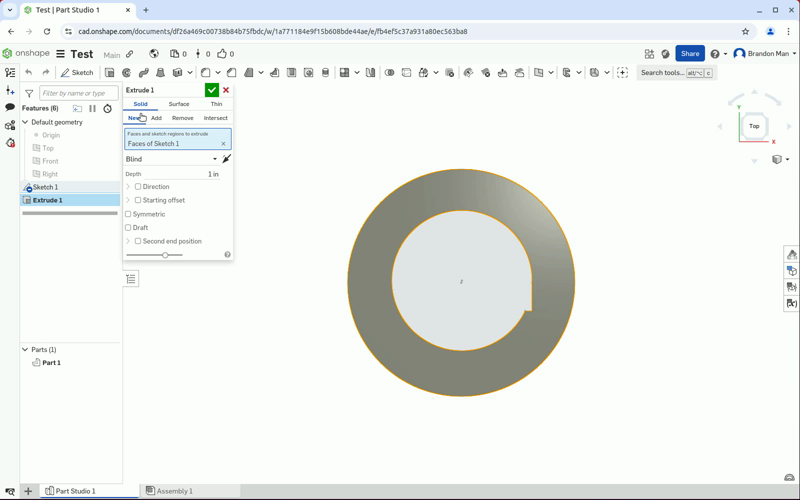
mouse_move(137, 120)
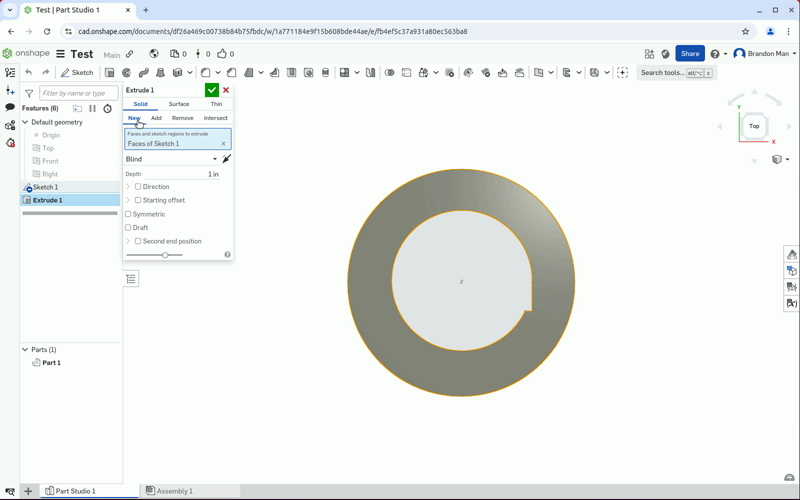
click(137, 120)
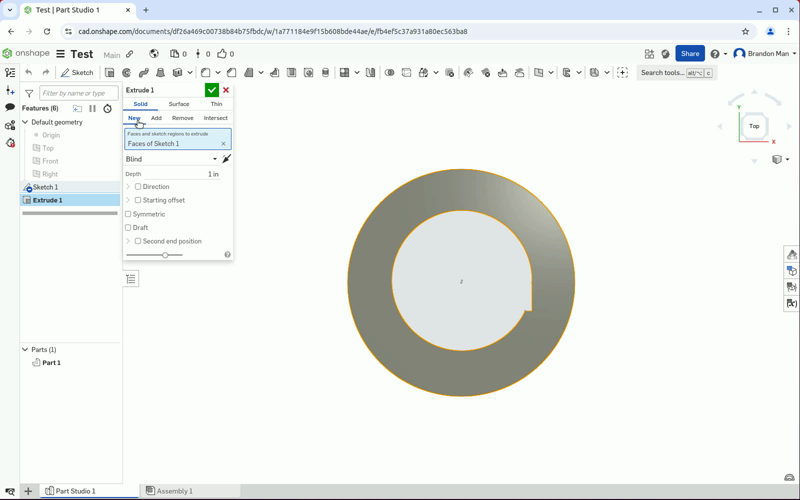
key(tab, 4)
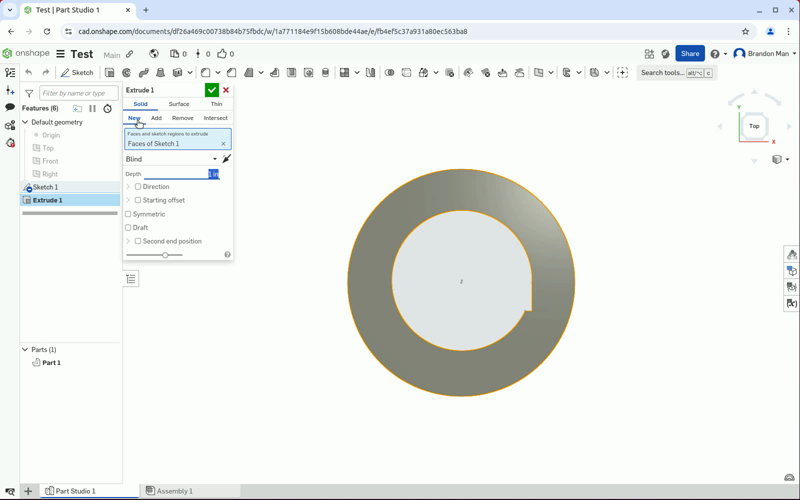
text(0.722)
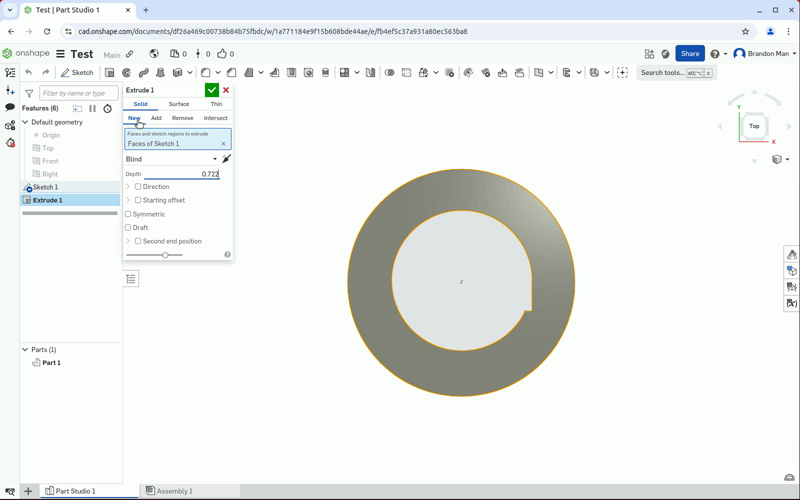
key(enter)
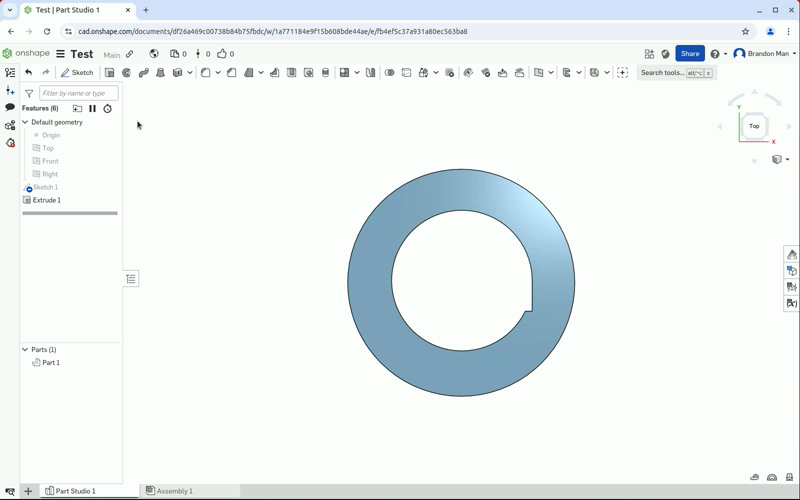
key(shift+h)
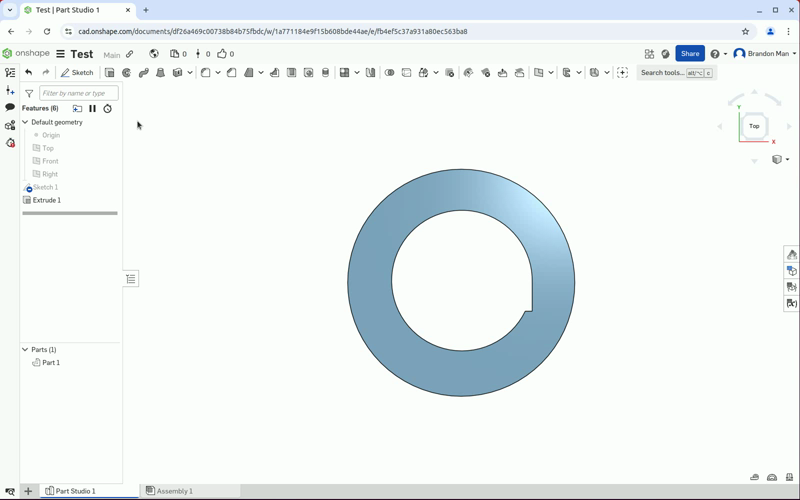
key(shift+h)
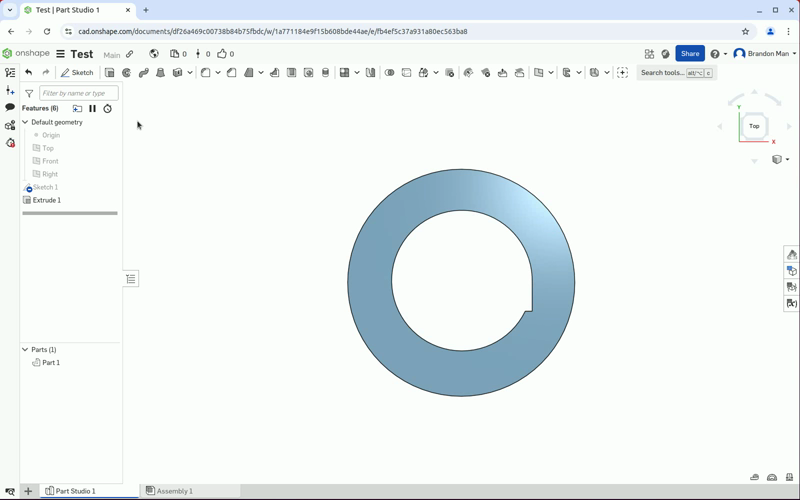
mouse_move(73, 189)
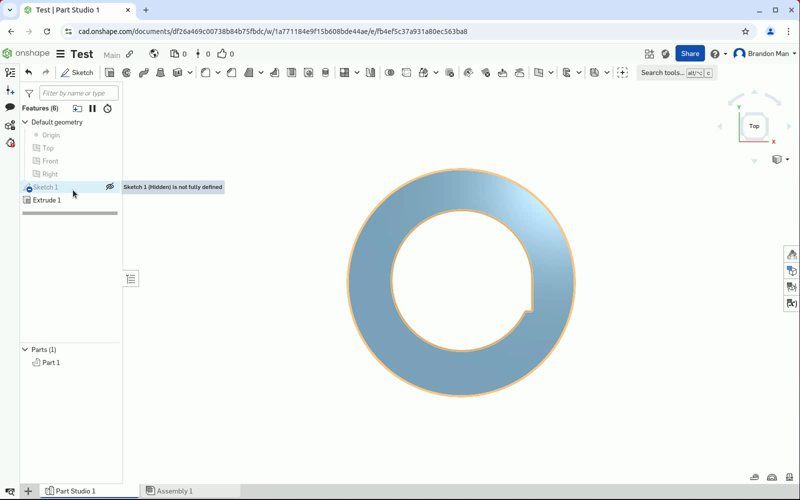
click(73, 189)
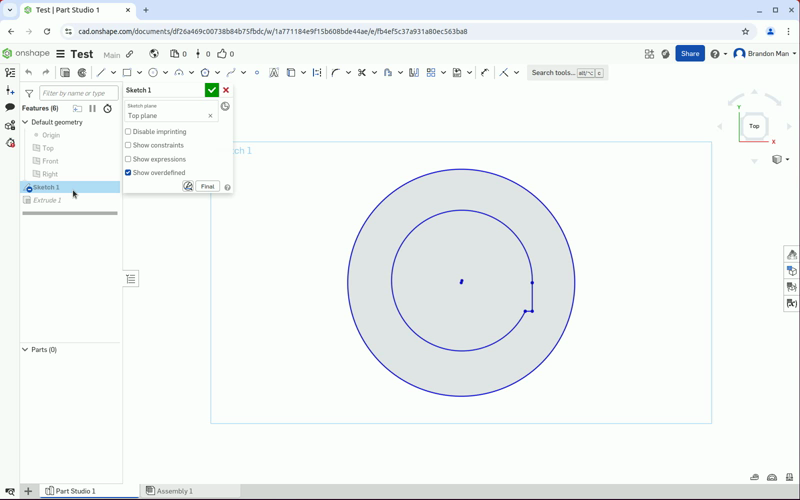
mouse_move(229, 92)
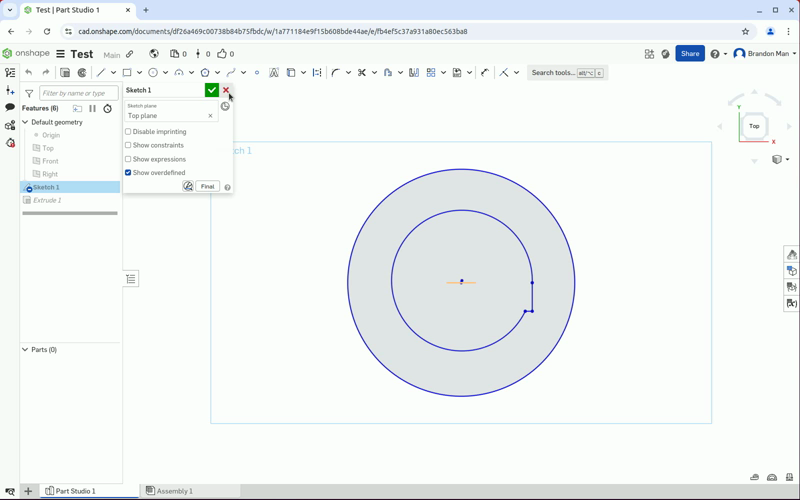
click(229, 92)
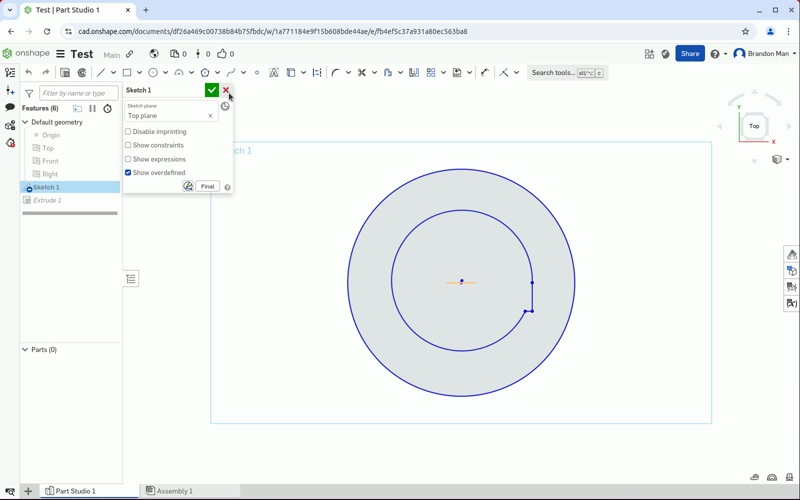
key(shift+s)
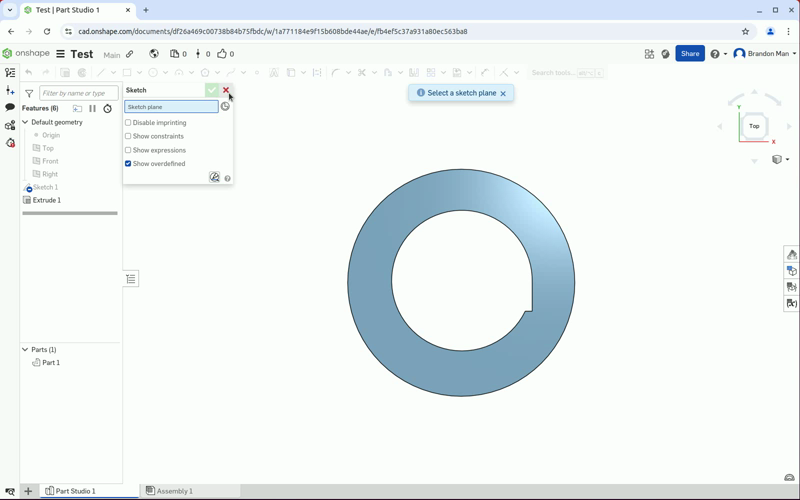
mouse_move(73, 150)
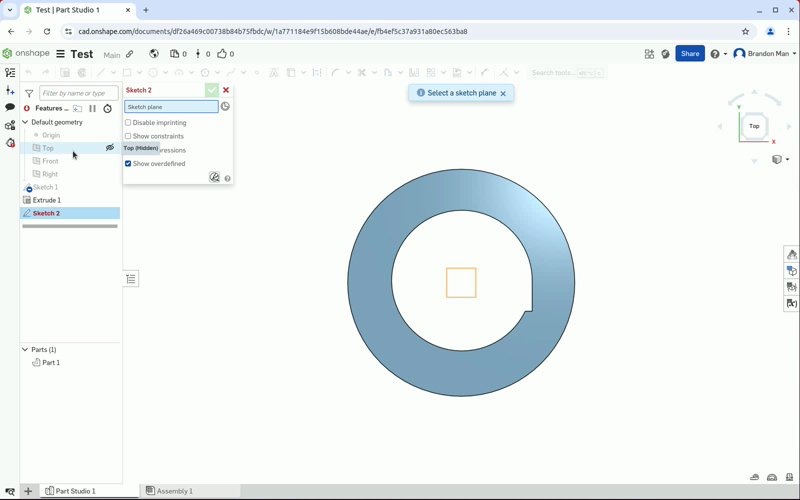
click(73, 150)
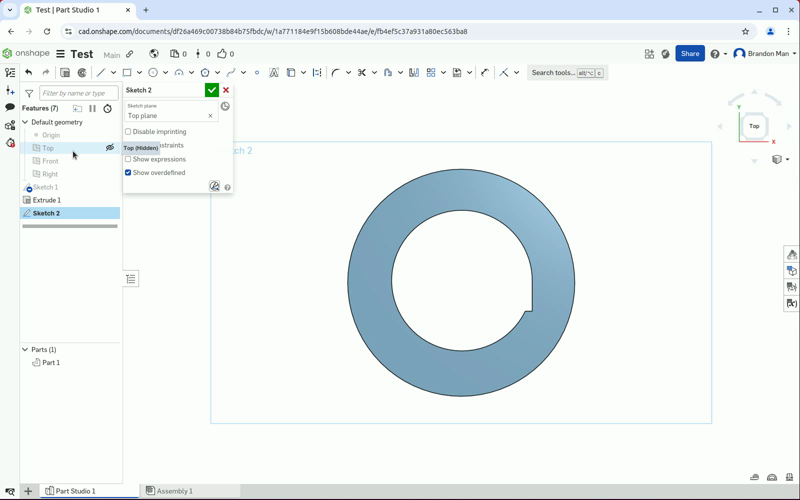
mouse_move(73, 352)
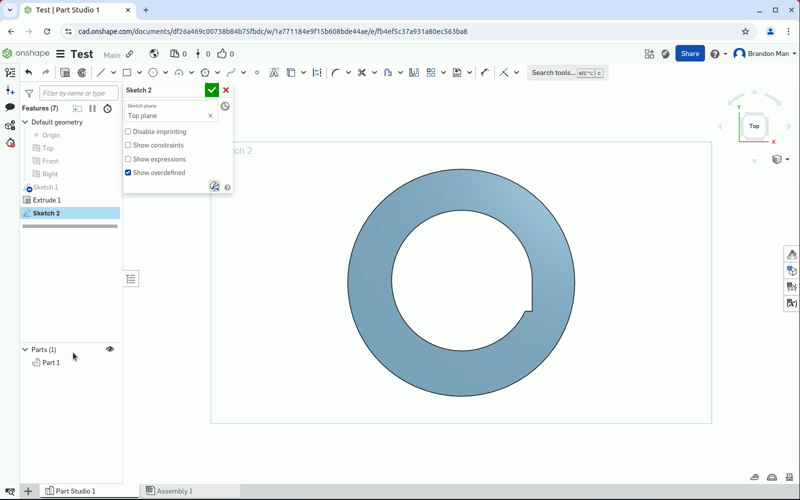
key(y)
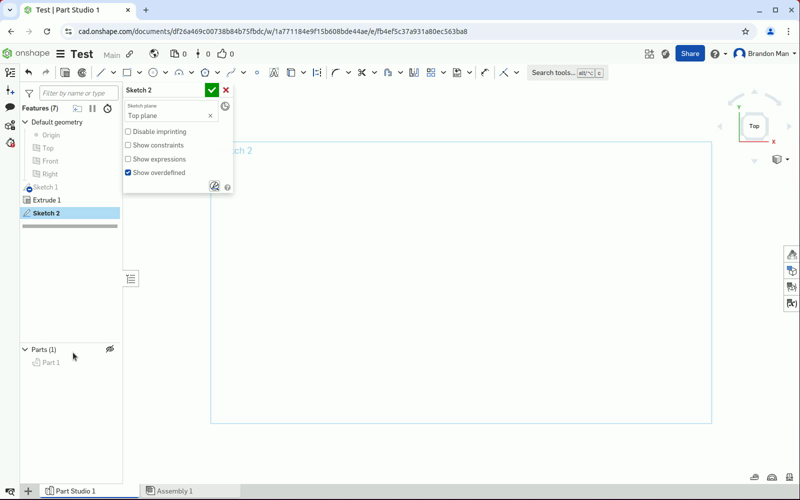
key(l)
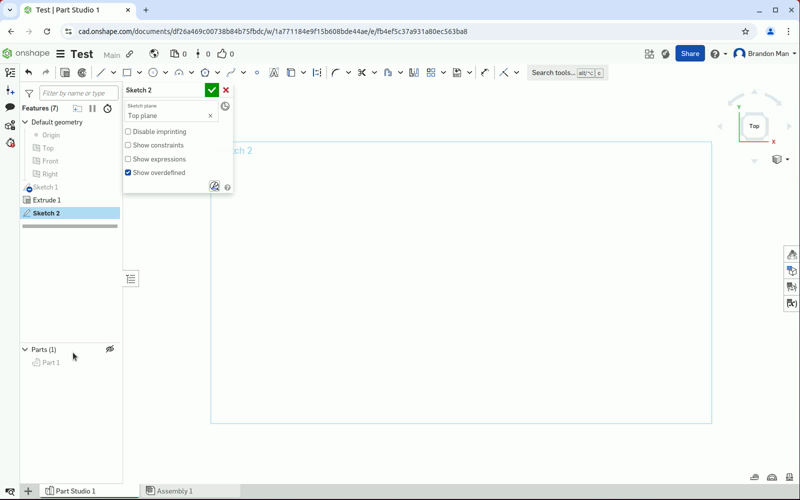
key_down(shift)
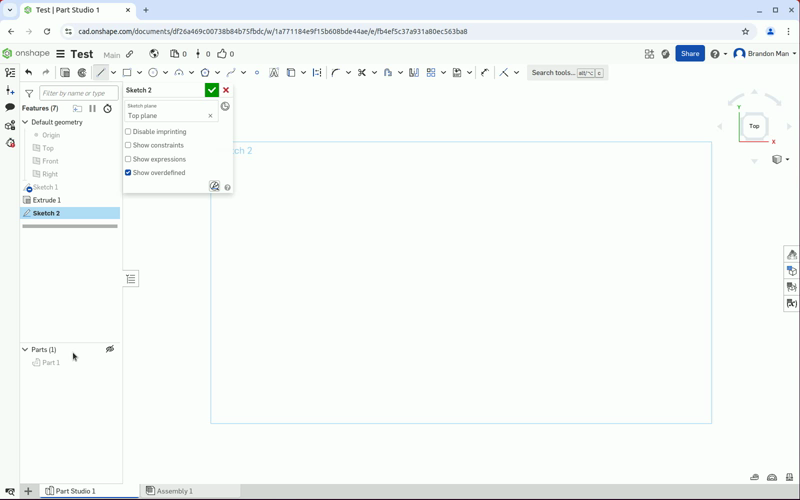
mouse_move(526, 311)
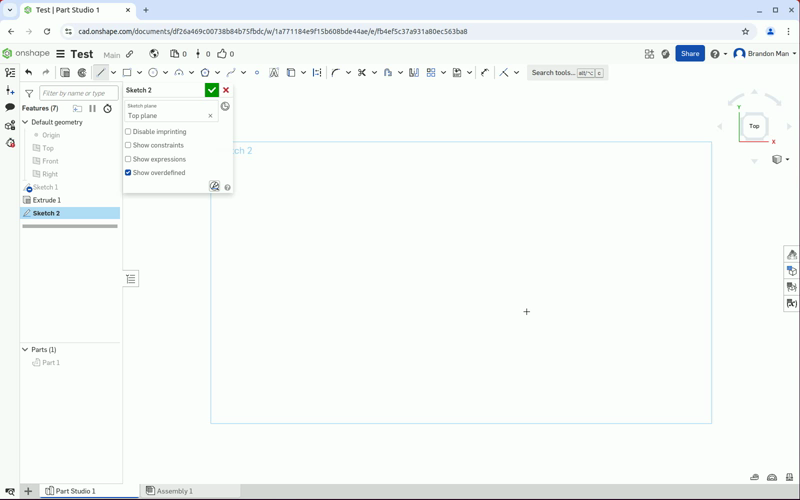
click(526, 311)
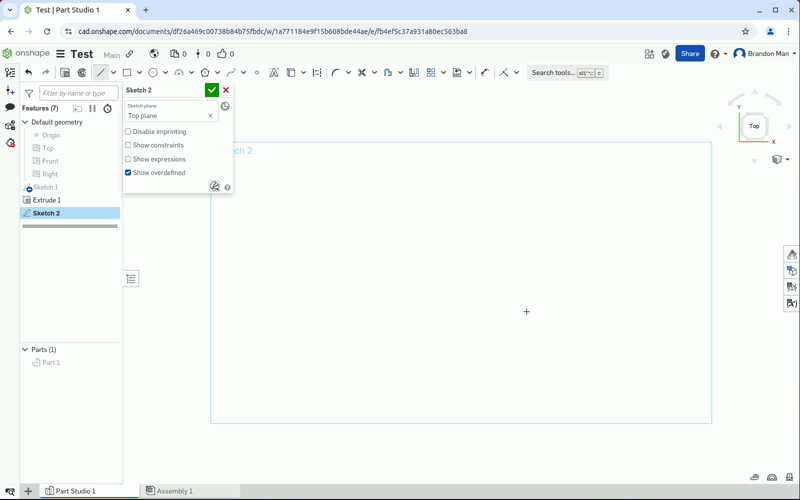
key_up(shift)
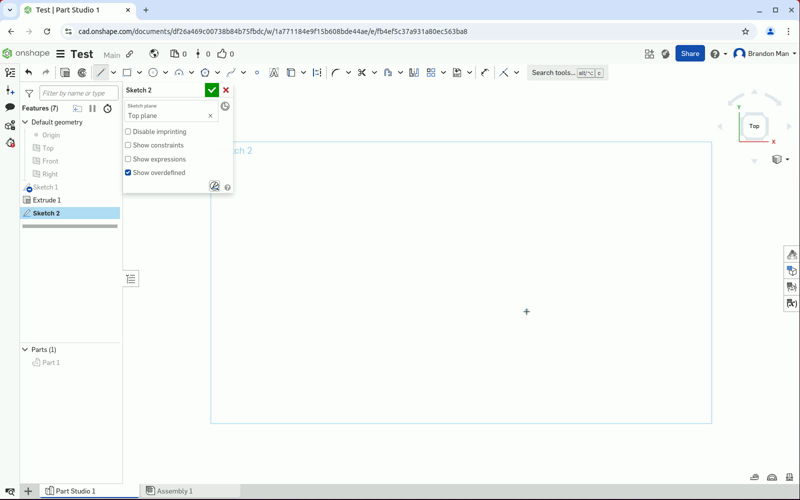
key_down(shift)
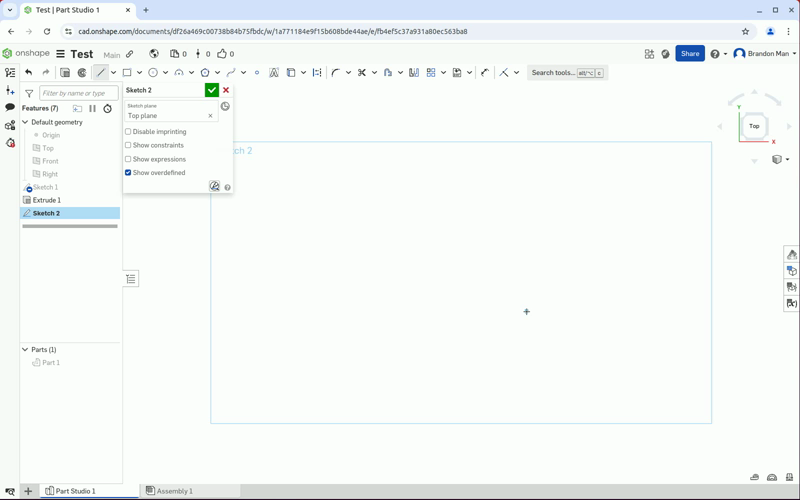
mouse_move(556, 311)
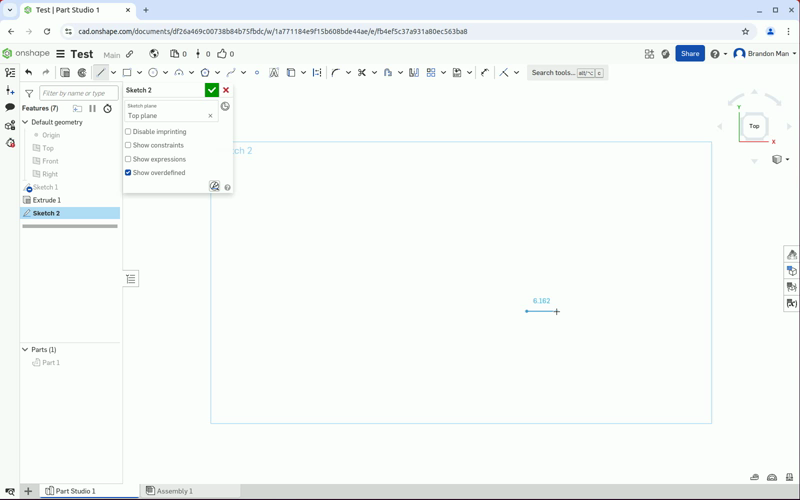
mouse_move(532, 311)
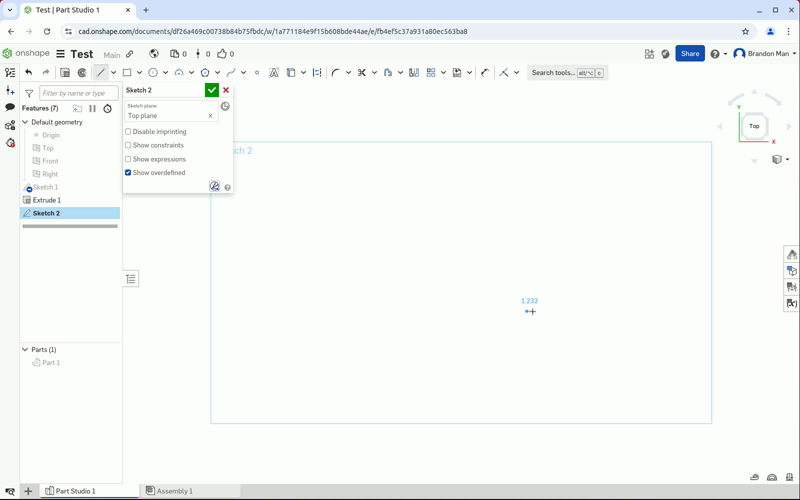
scroll(6)
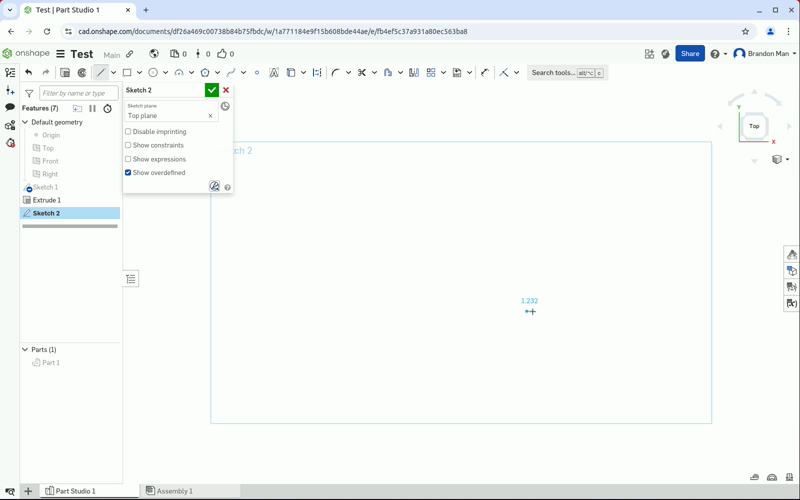
scroll(6)
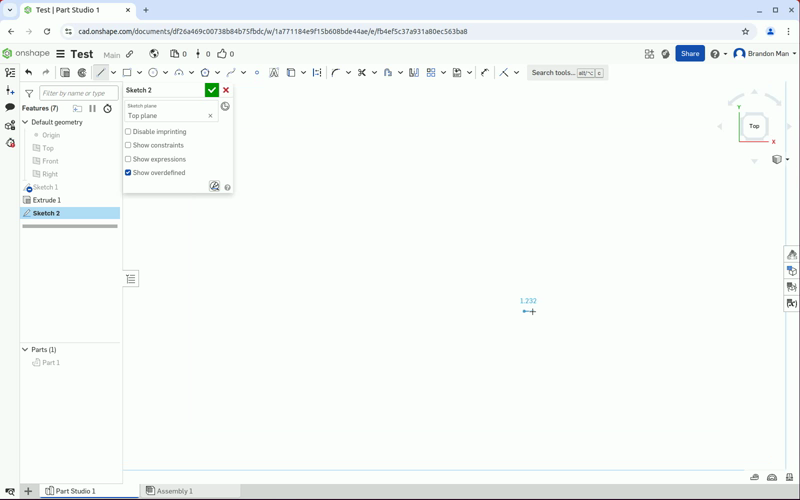
scroll(6)
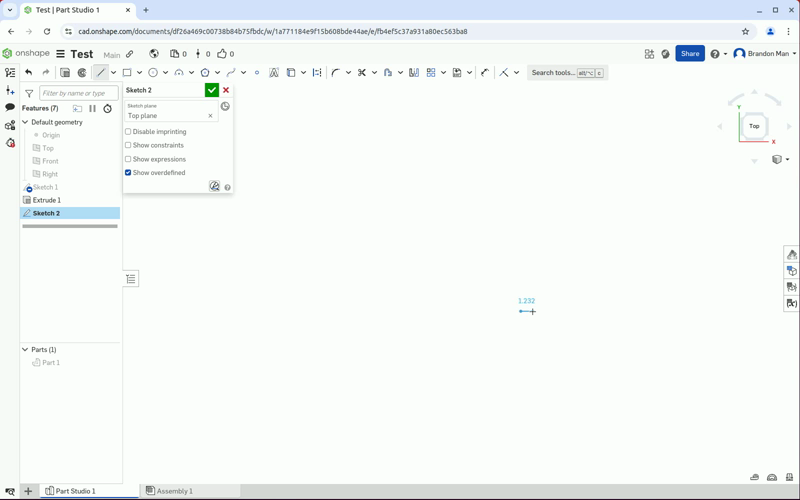
scroll(6)
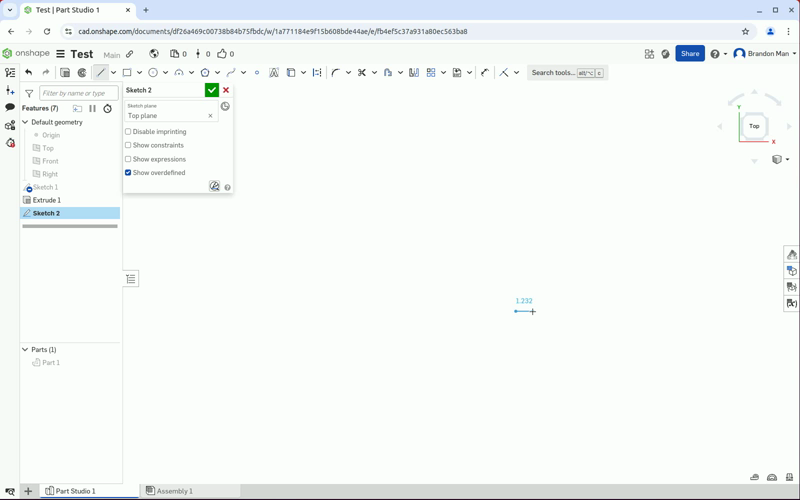
scroll(6)
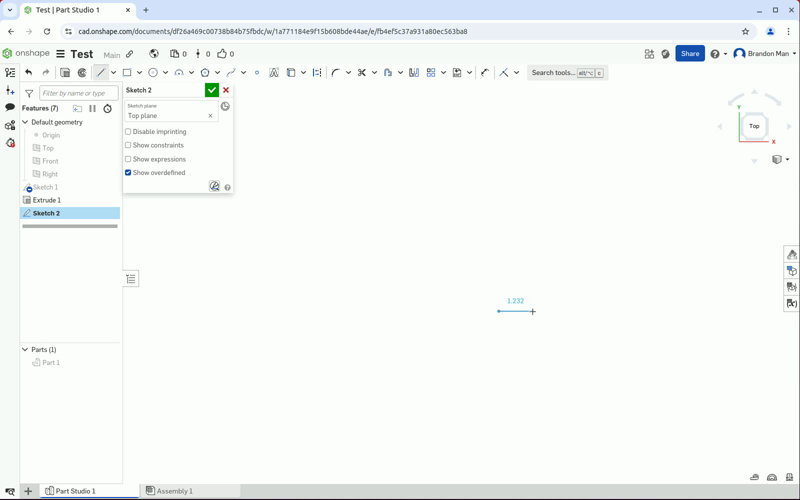
scroll(6)
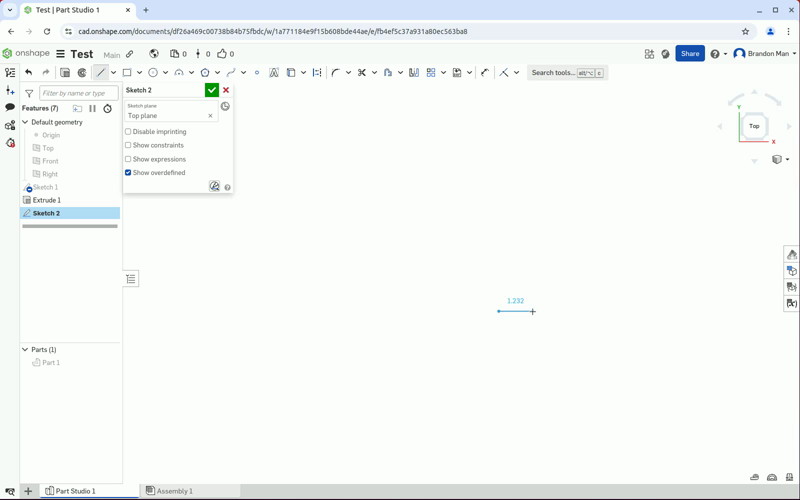
scroll(6)
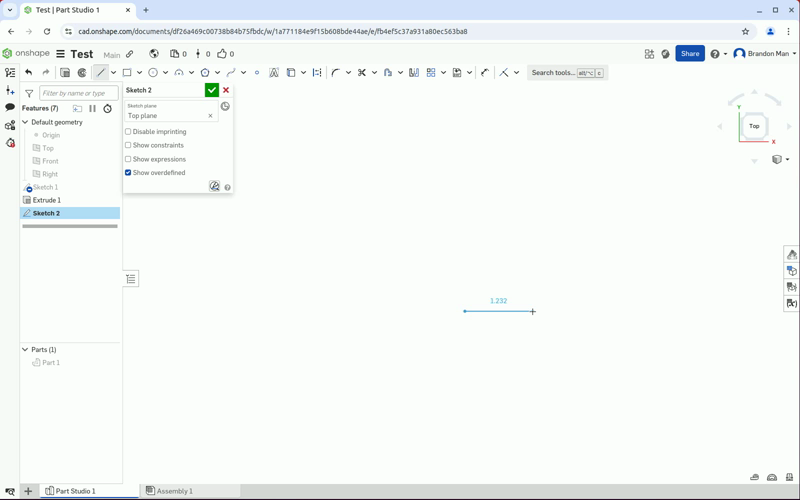
click(532, 311)
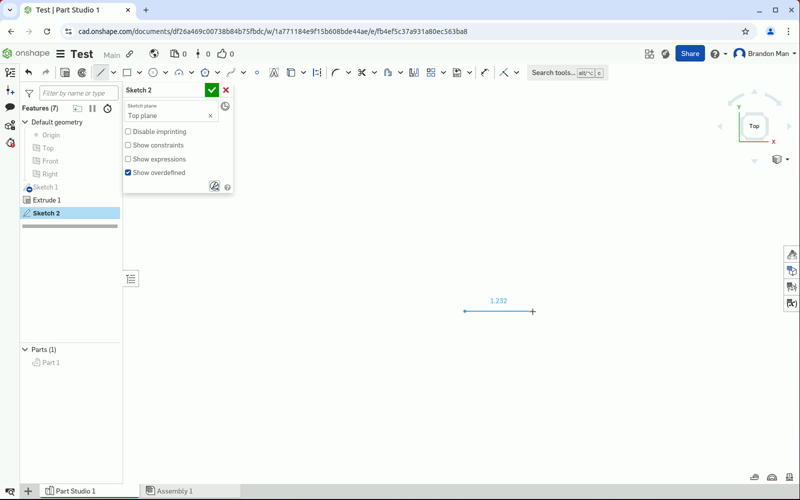
scroll(-6)
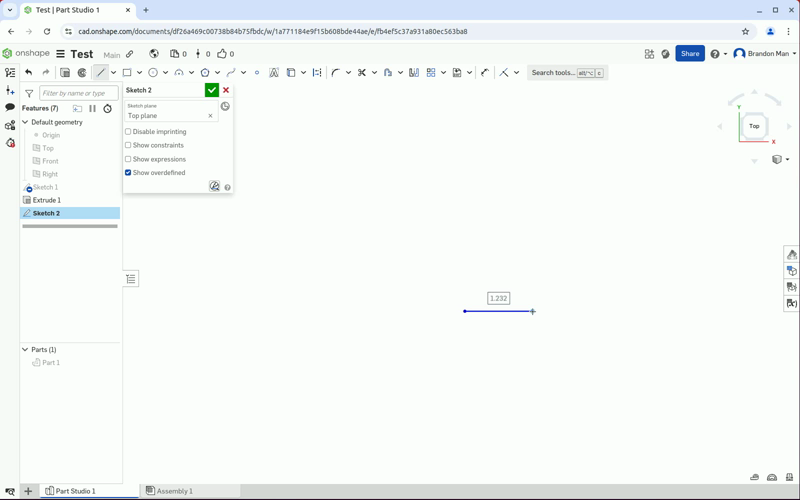
scroll(-6)
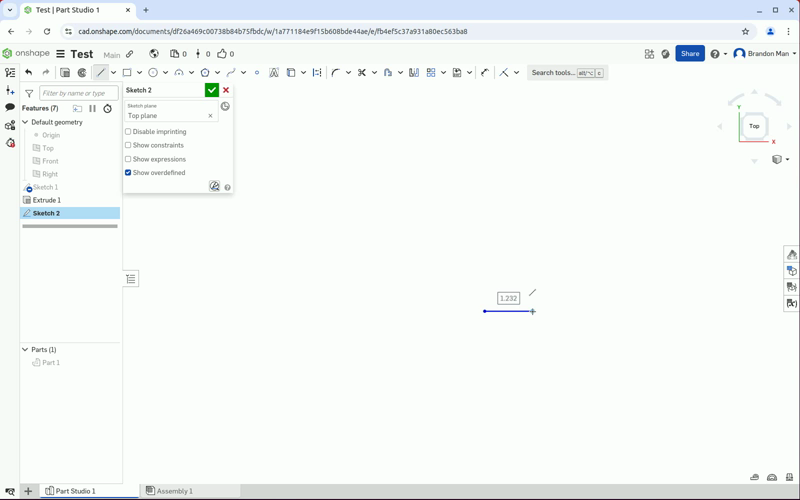
scroll(-6)
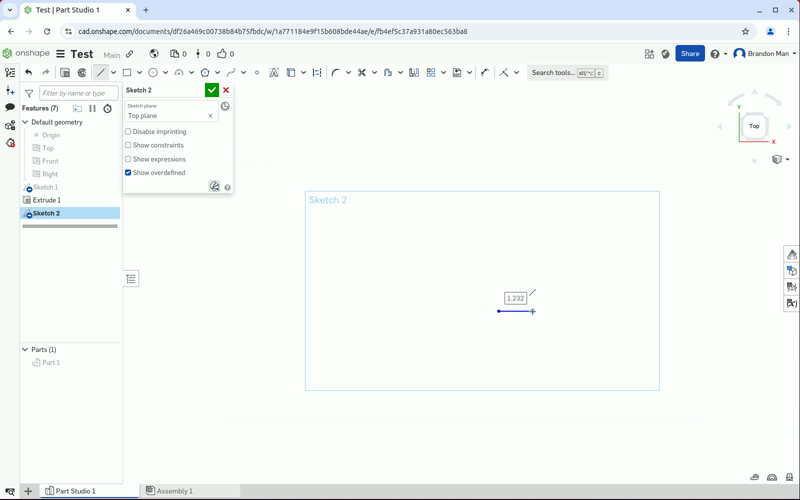
scroll(-6)
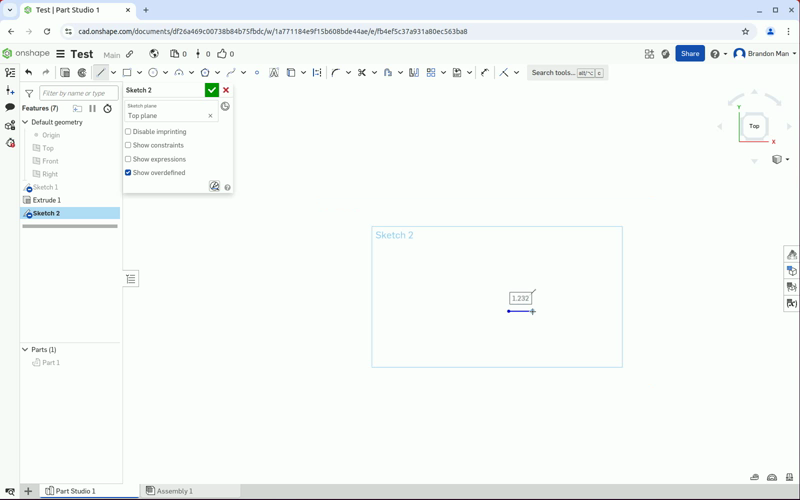
scroll(-6)
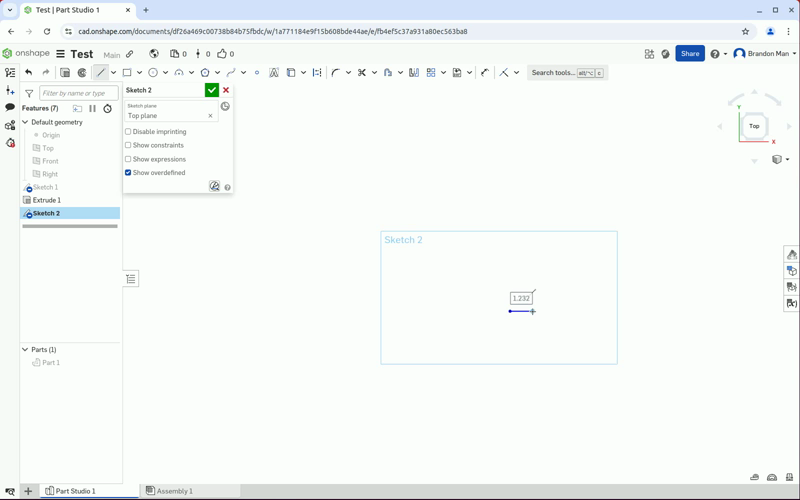
scroll(-6)
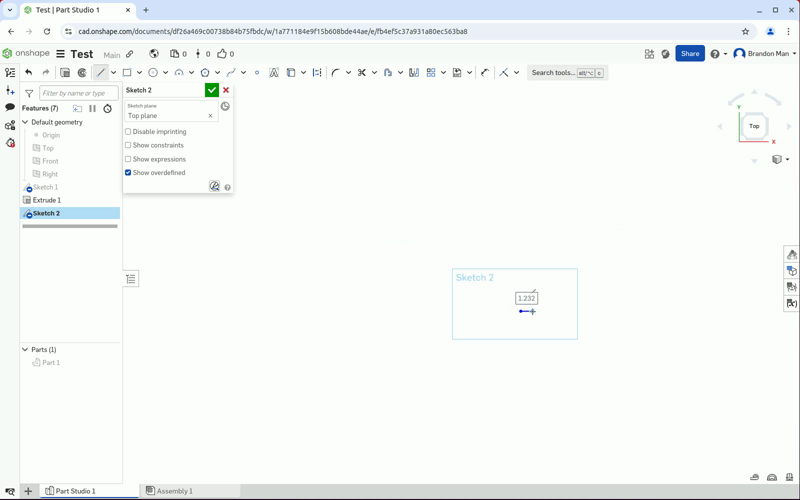
scroll(-6)
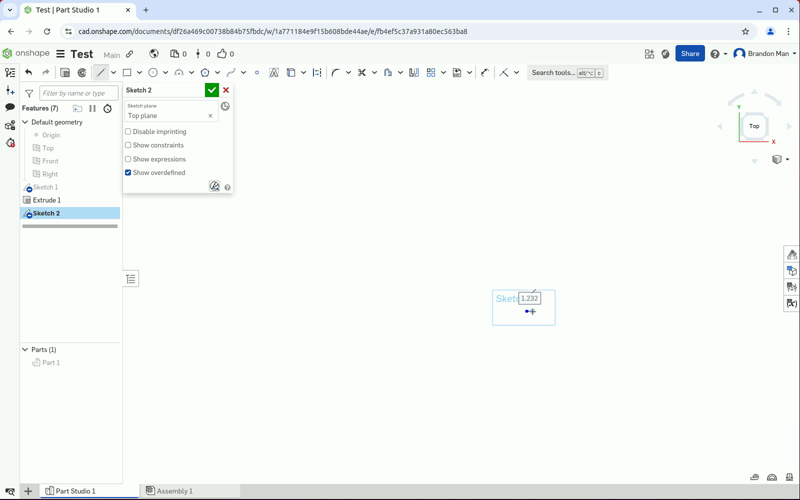
key_up(shift)
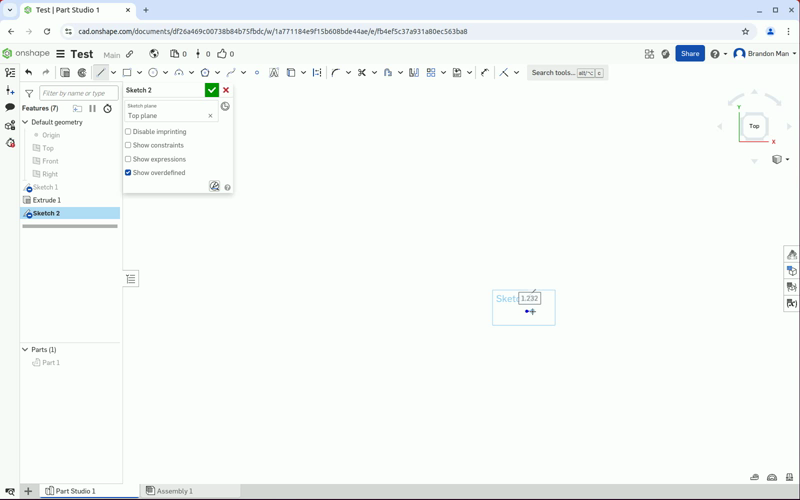
key_down(shift)
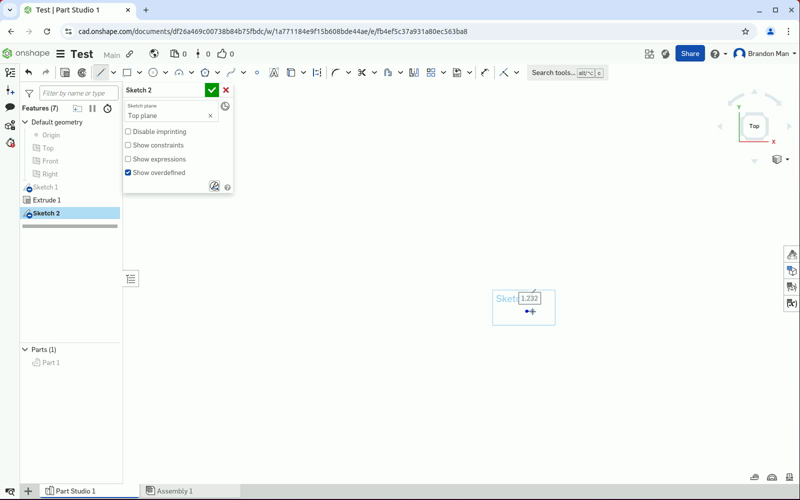
mouse_move(562, 311)
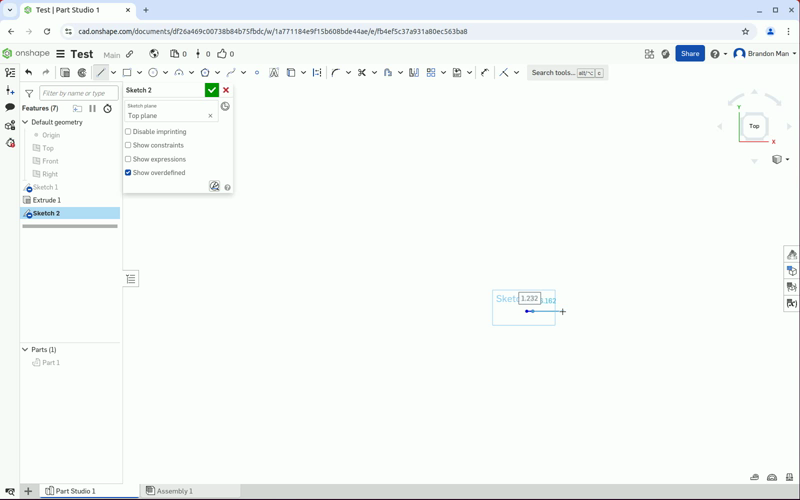
mouse_move(532, 282)
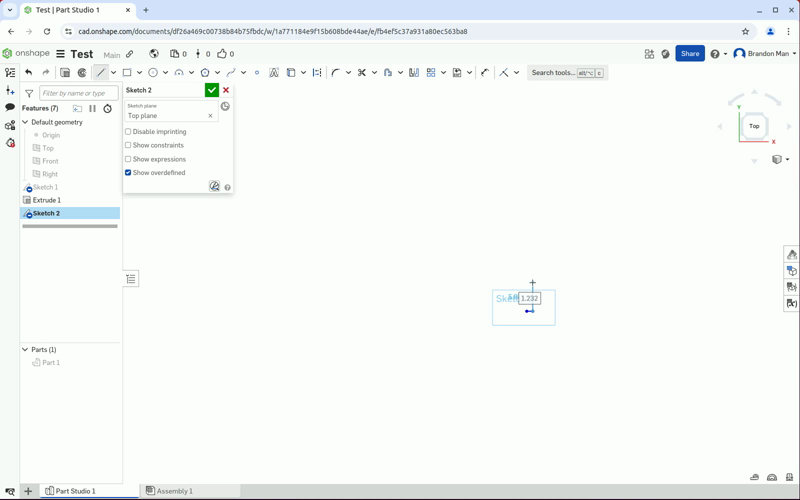
click(532, 282)
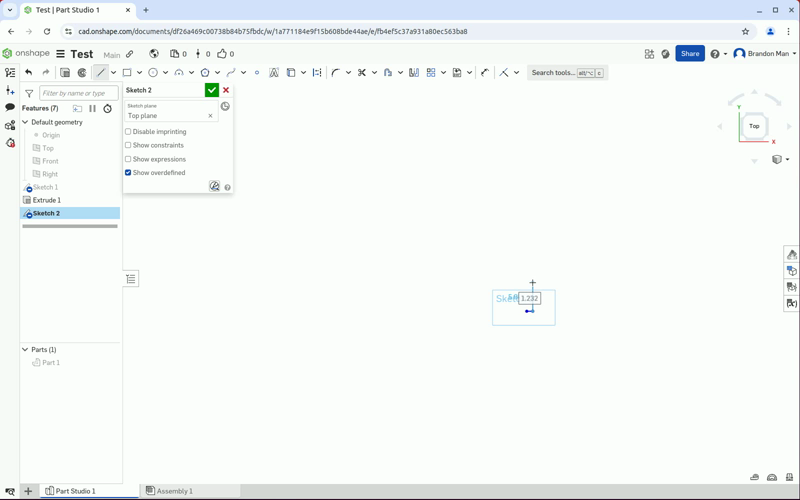
key_up(shift)
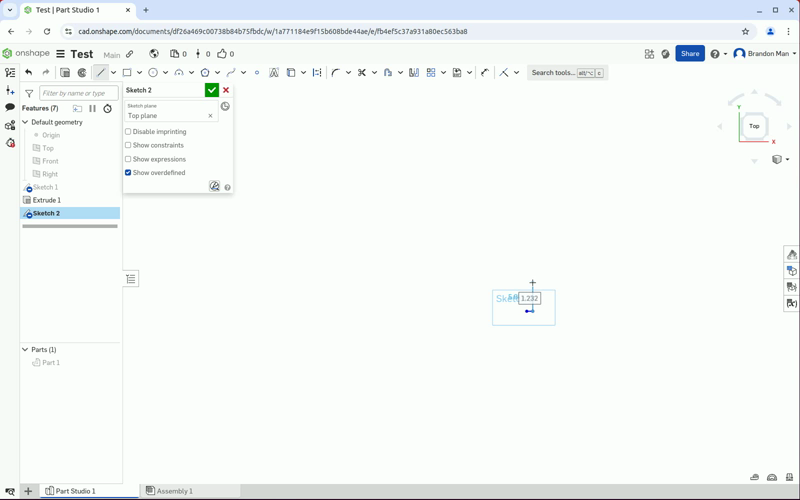
key(esc)
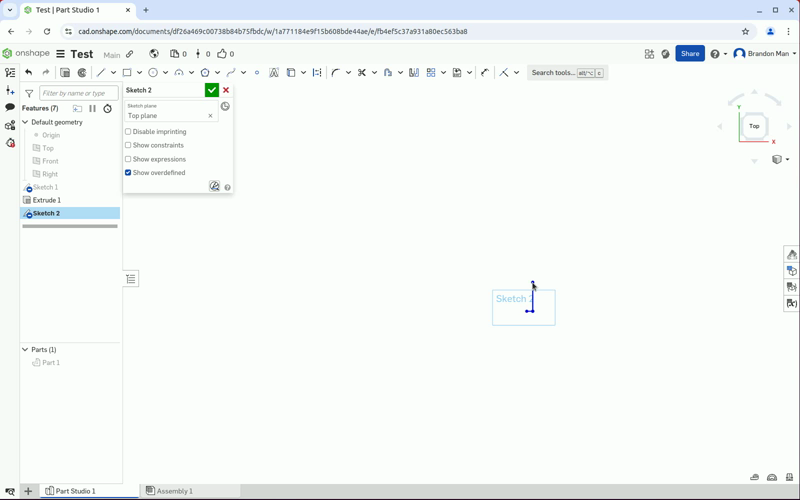
key(a)
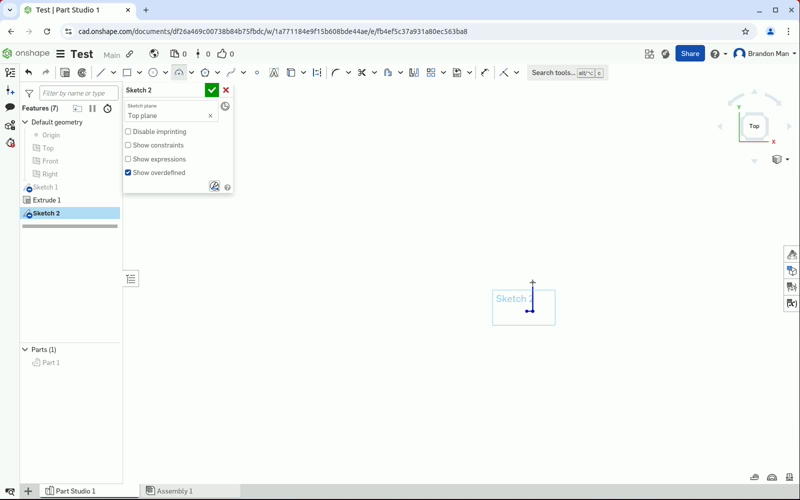
mouse_move(532, 282)
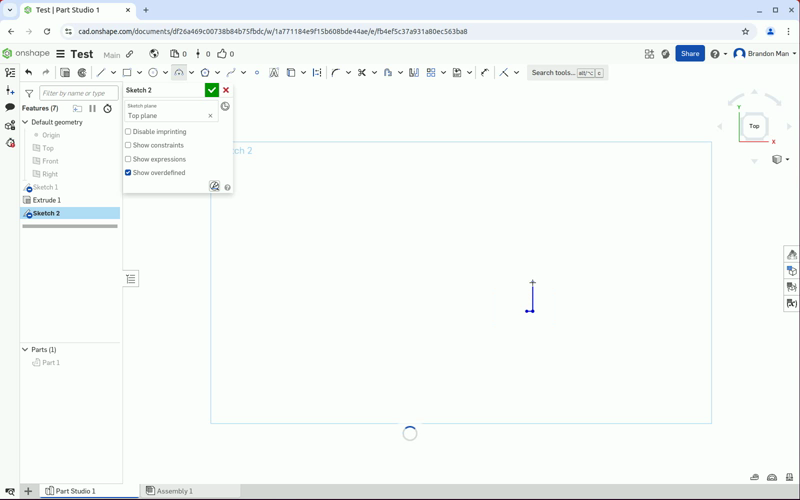
click(532, 282)
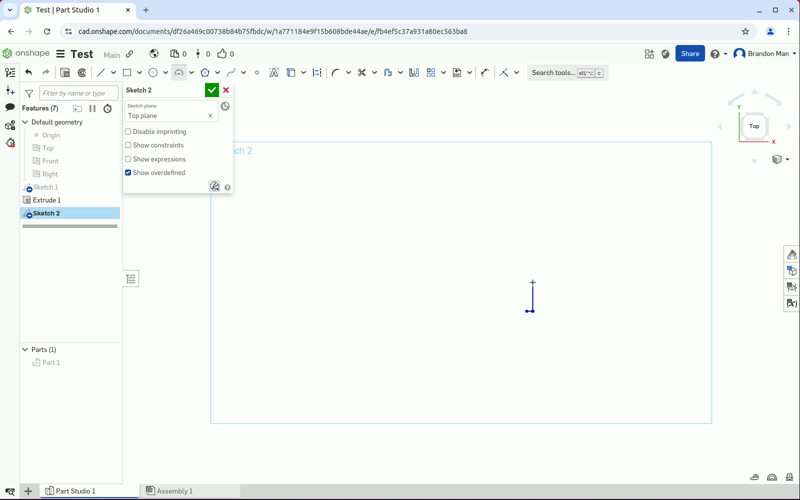
mouse_move(526, 311)
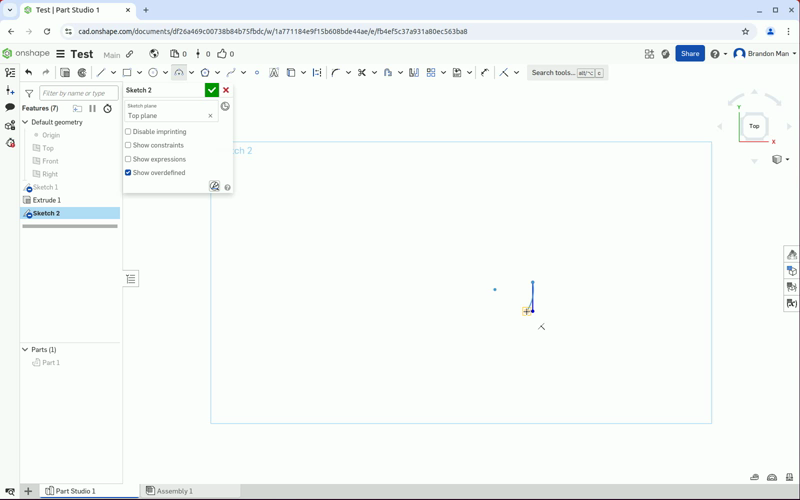
click(526, 311)
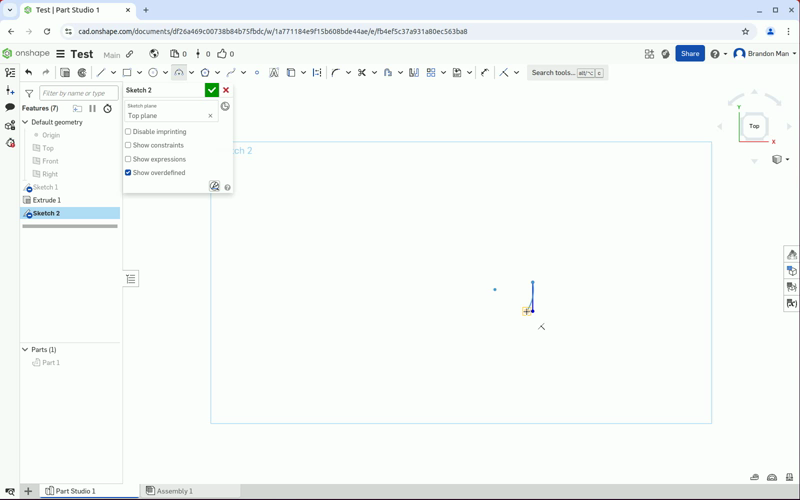
key_down(shift)
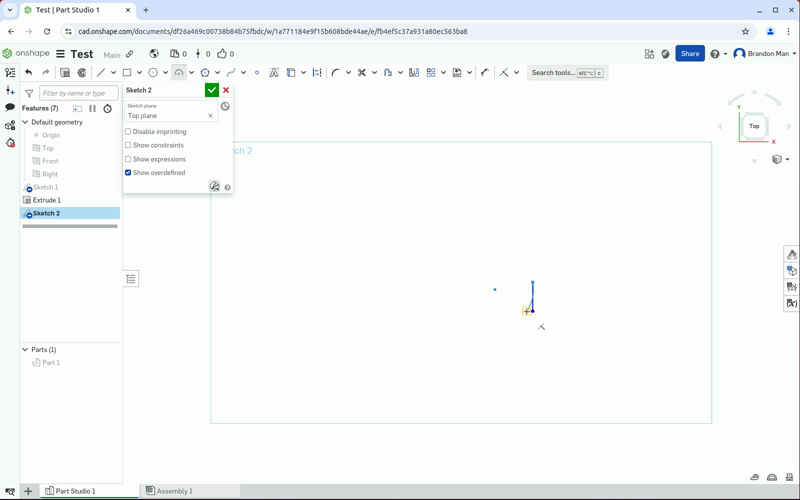
mouse_move(531, 297)
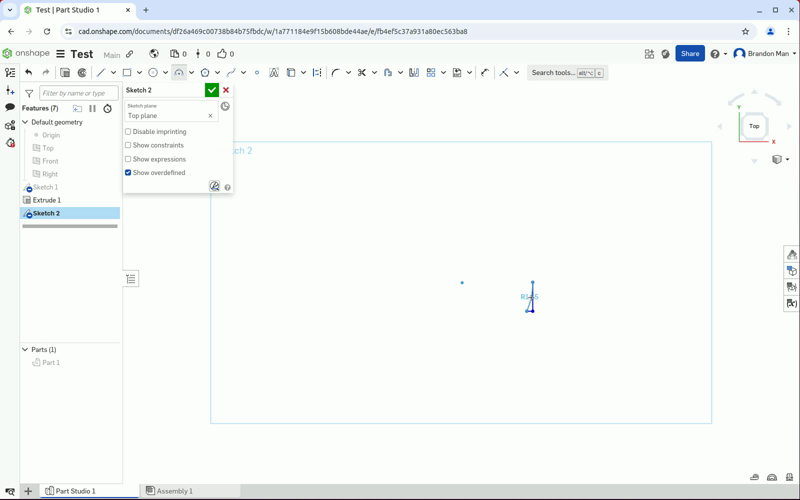
click(531, 297)
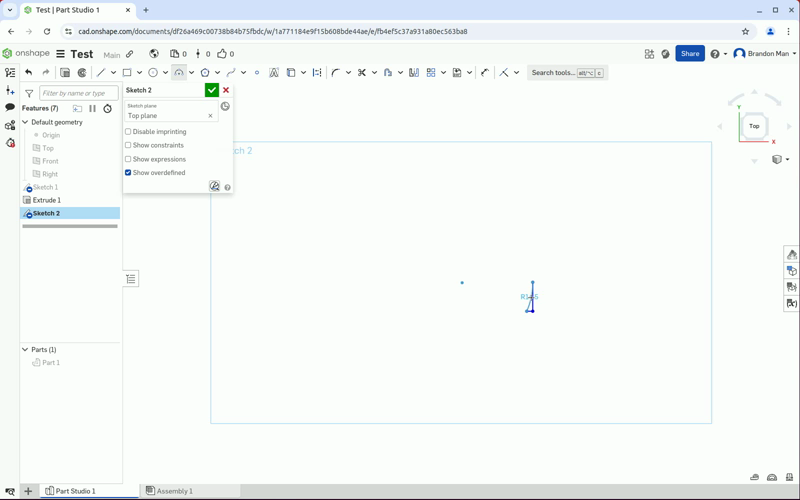
key_up(shift)
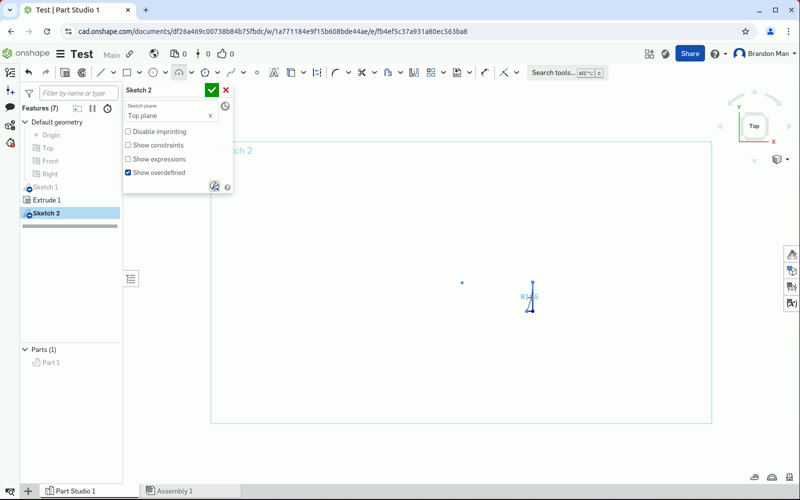
key(esc)
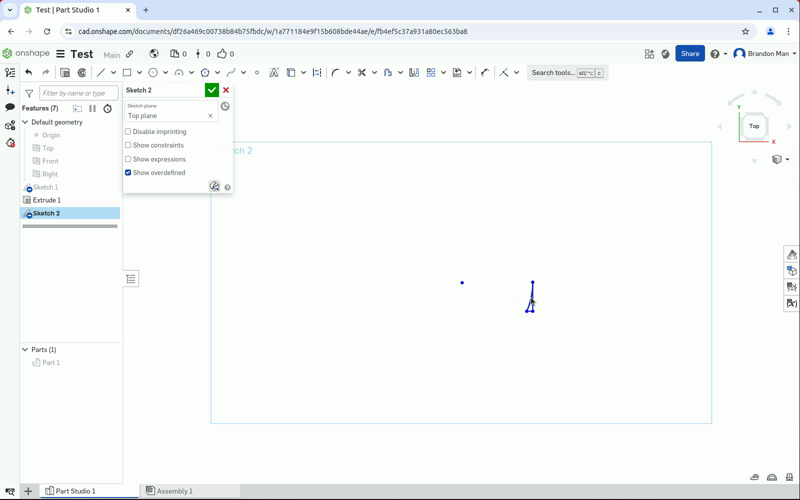
mouse_move(528, 307)
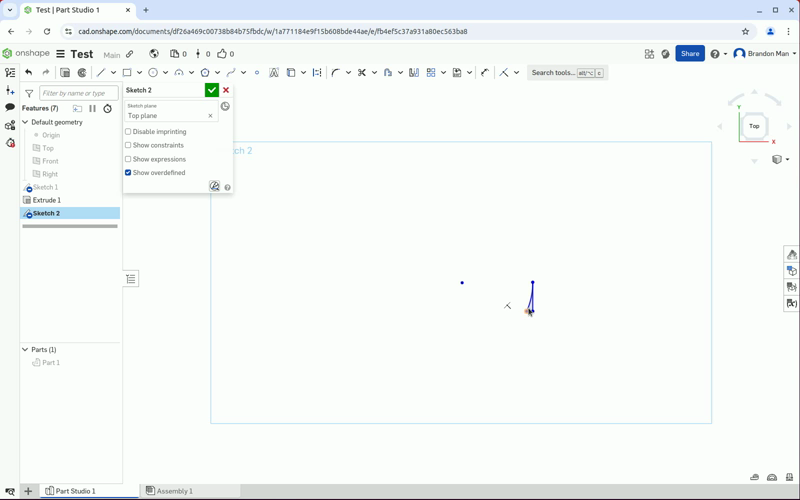
scroll(6)
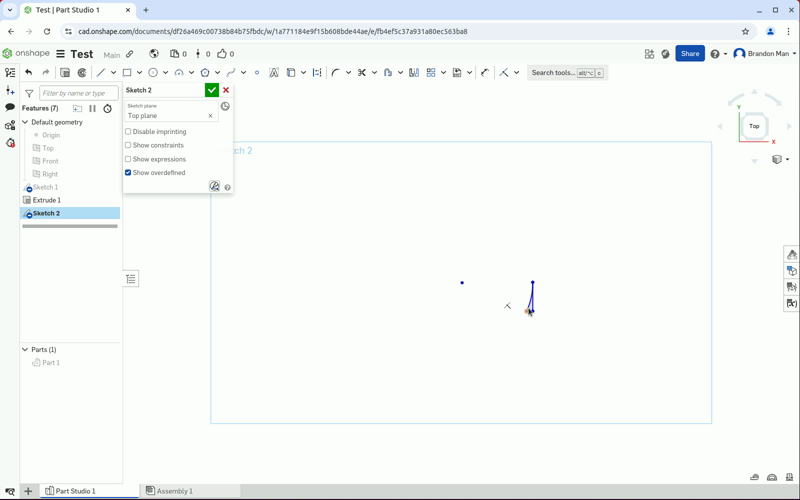
scroll(6)
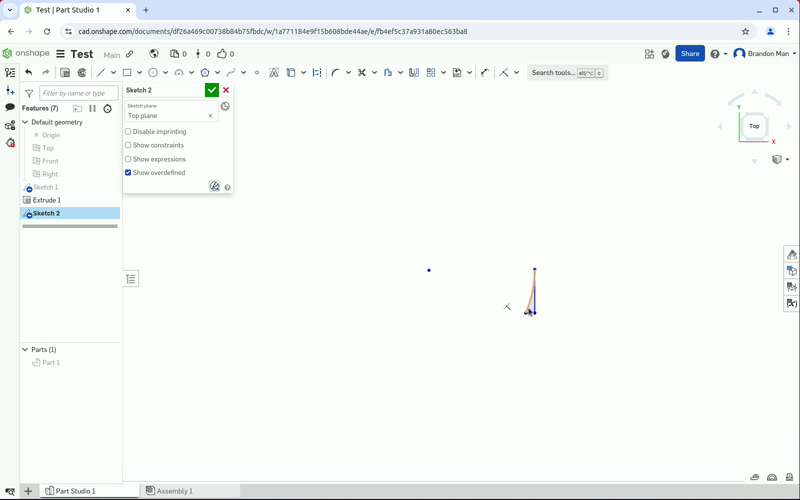
scroll(6)
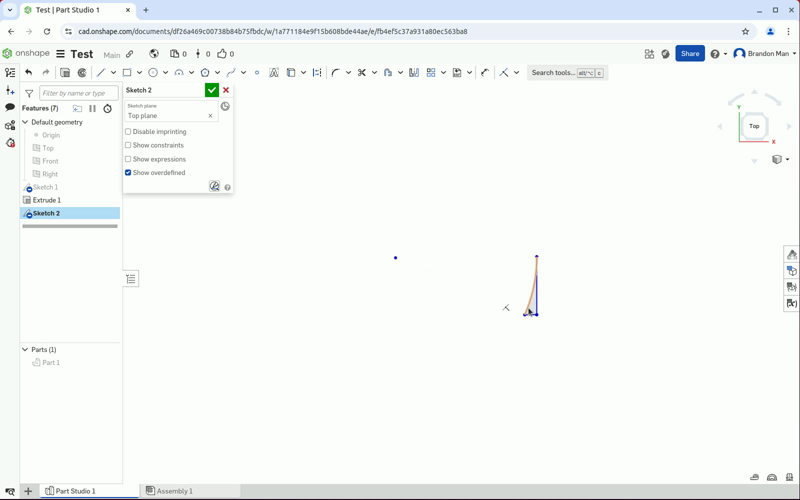
scroll(6)
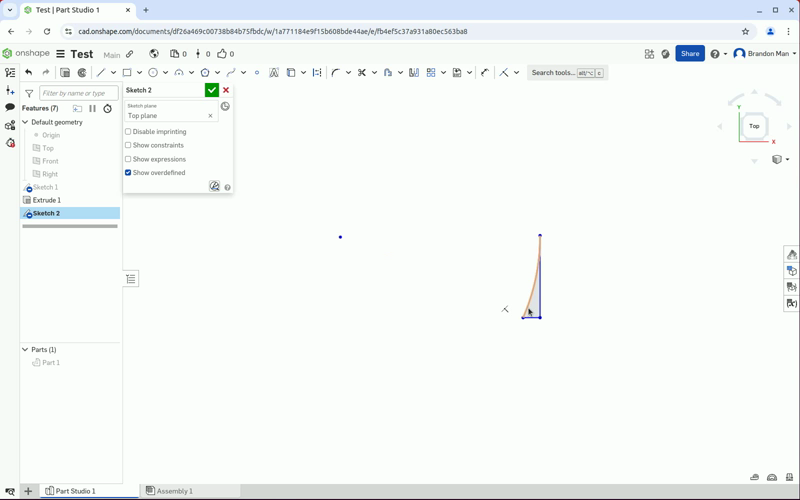
scroll(6)
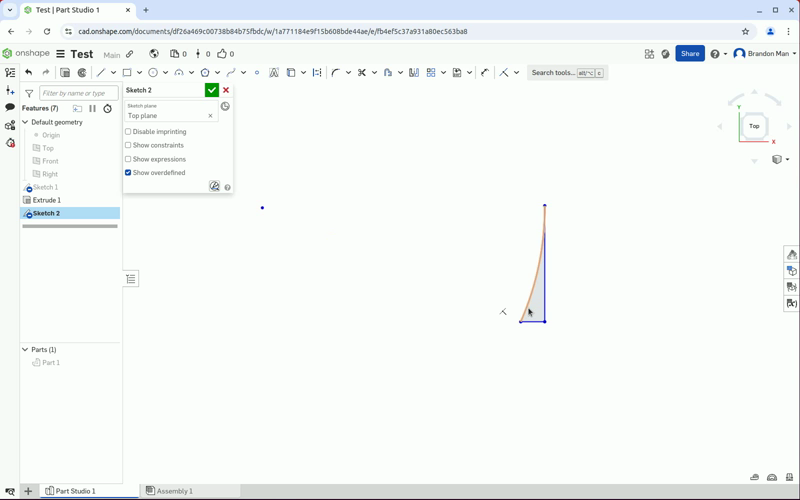
scroll(6)
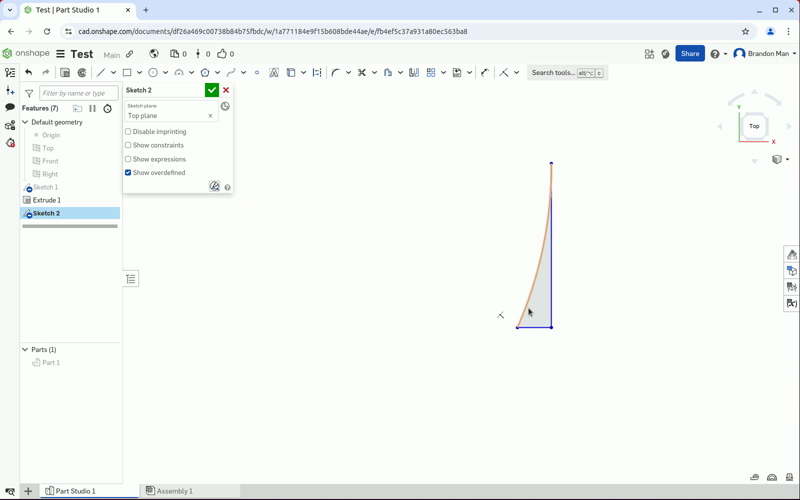
scroll(6)
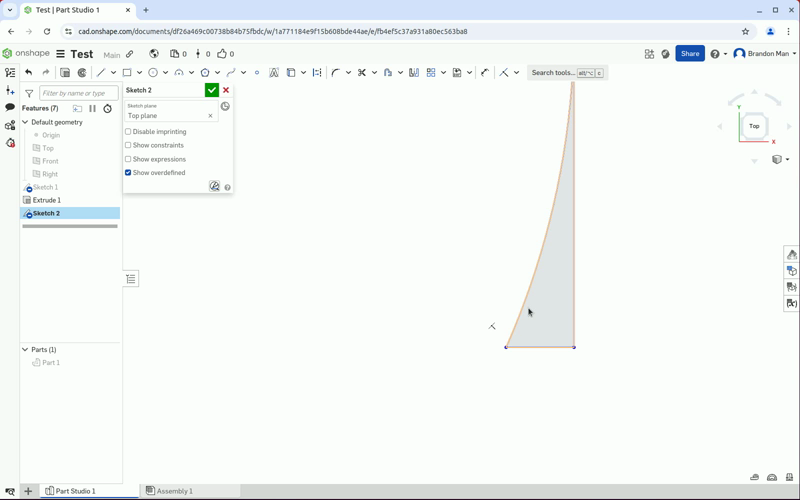
click(528, 307)
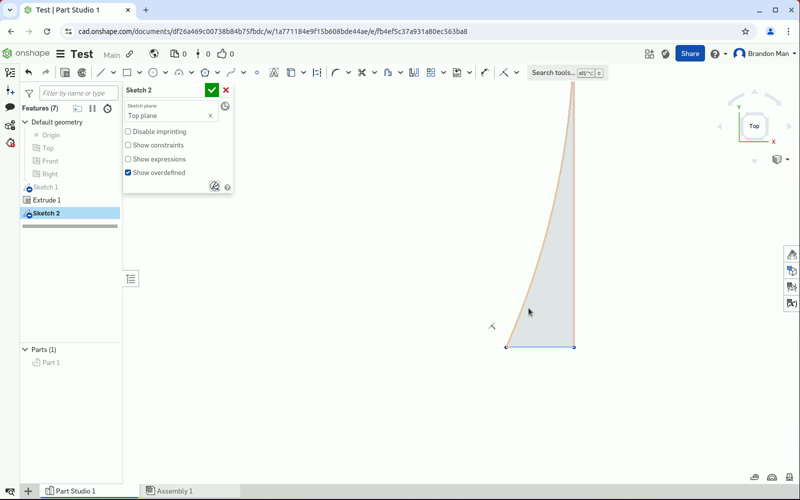
scroll(-6)
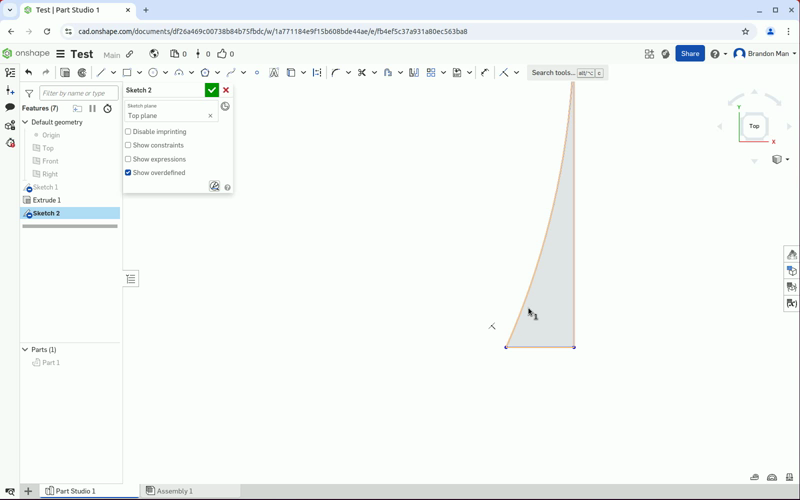
scroll(-6)
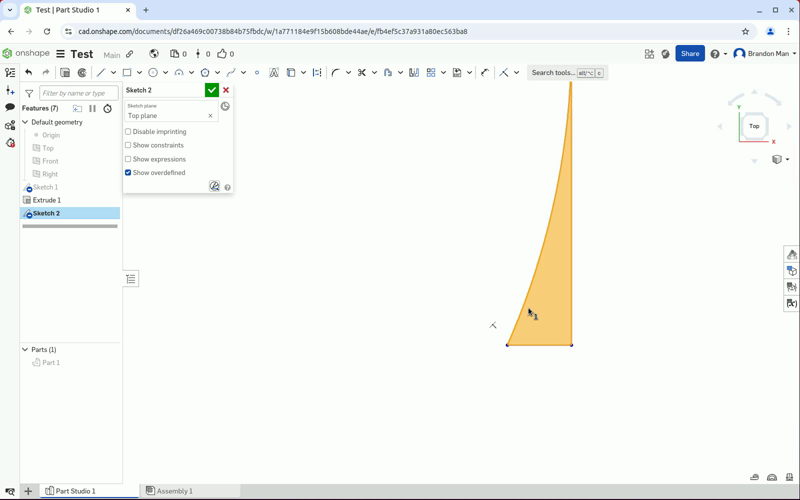
scroll(-6)
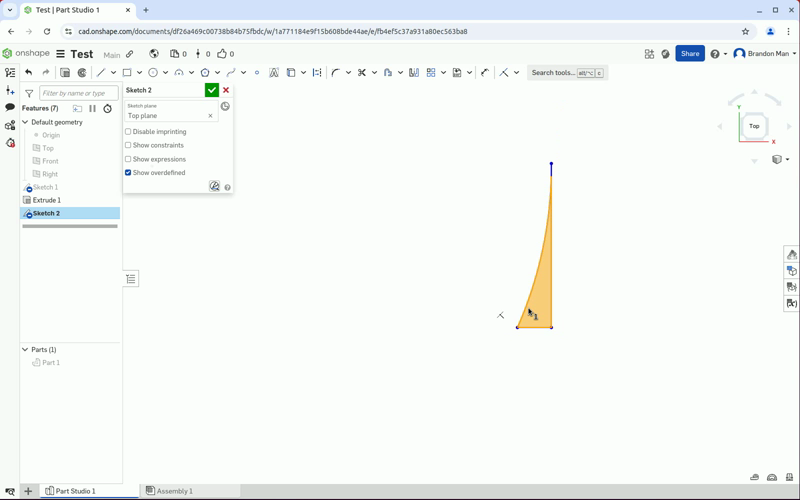
scroll(-6)
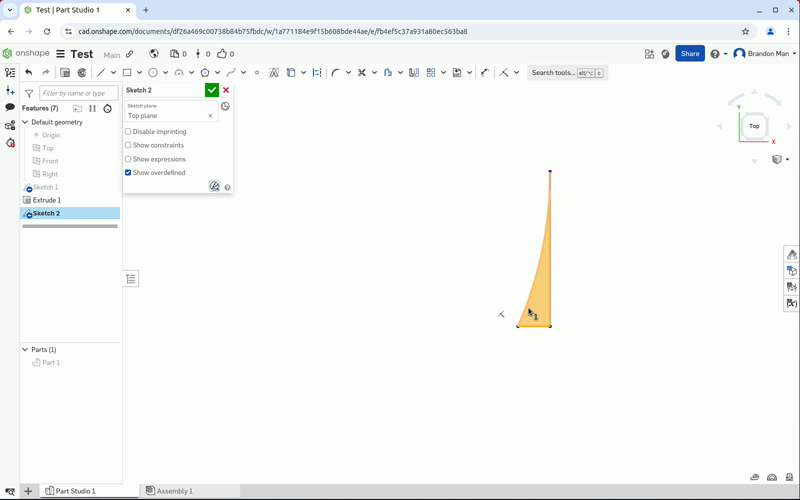
scroll(-6)
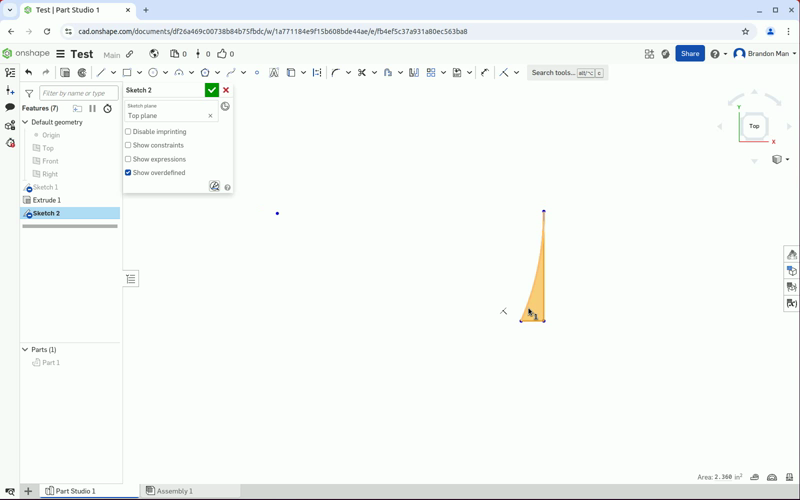
scroll(-6)
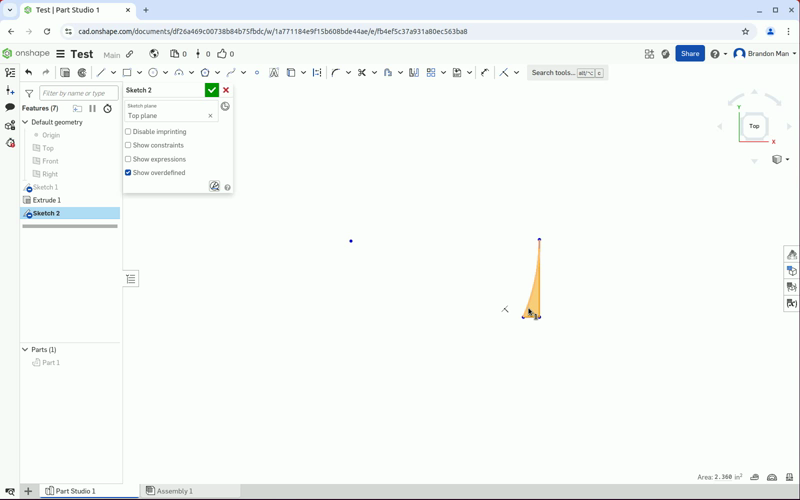
scroll(-6)
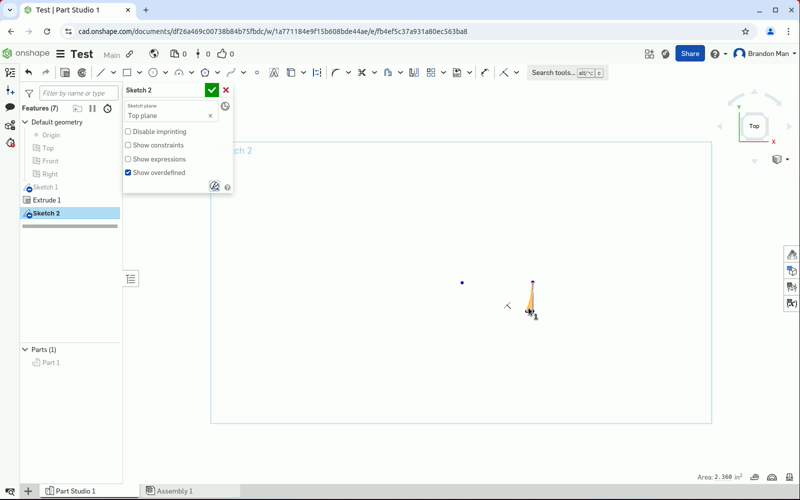
mouse_move(73, 352)
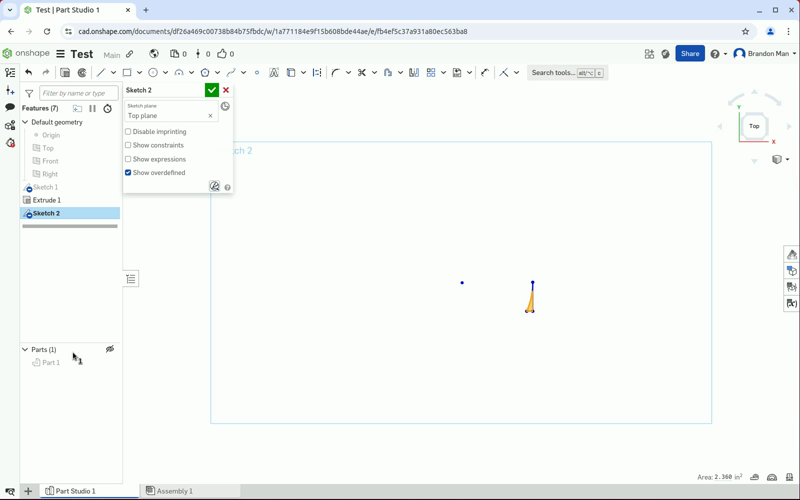
key(shift+y)
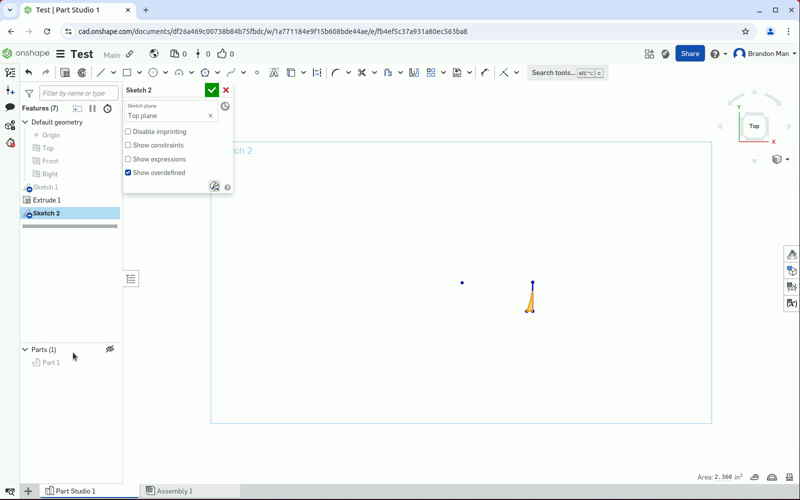
key(shift+e)
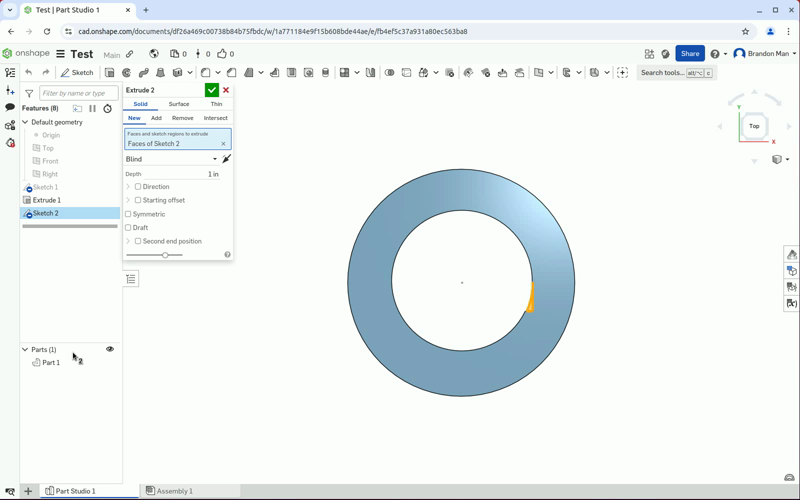
mouse_move(143, 106)
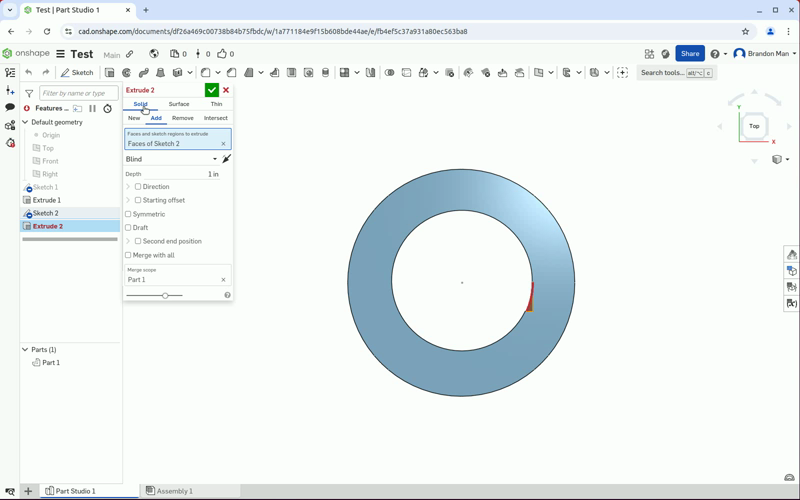
click(143, 106)
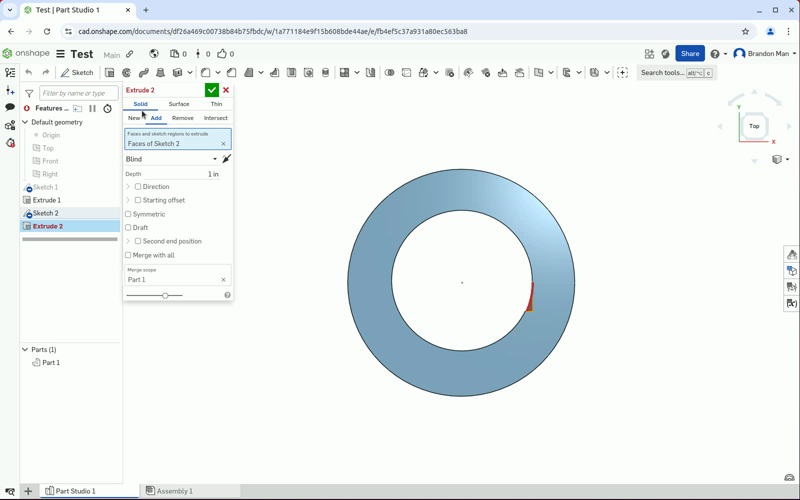
mouse_move(137, 120)
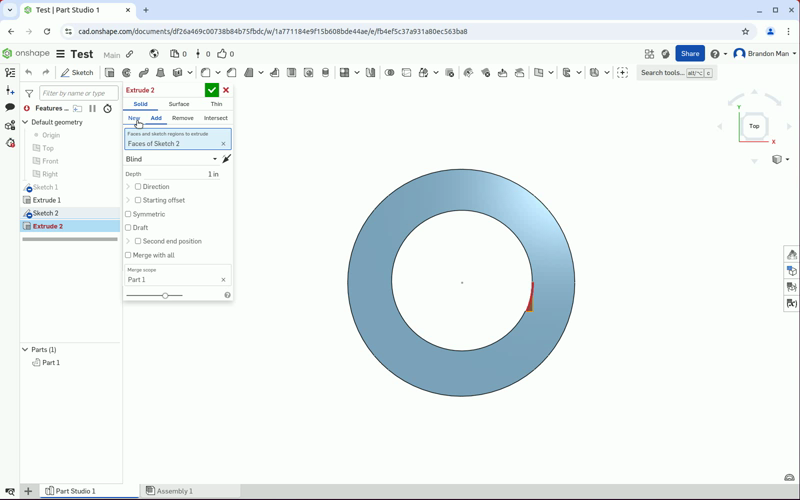
click(137, 120)
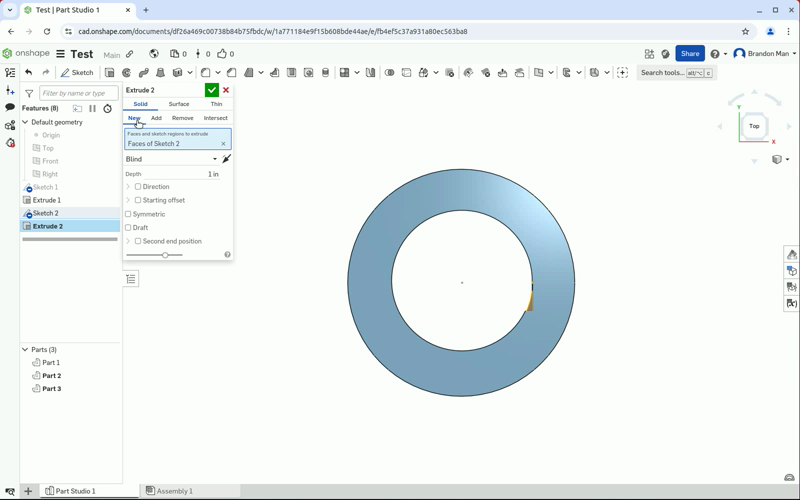
key(tab, 4)
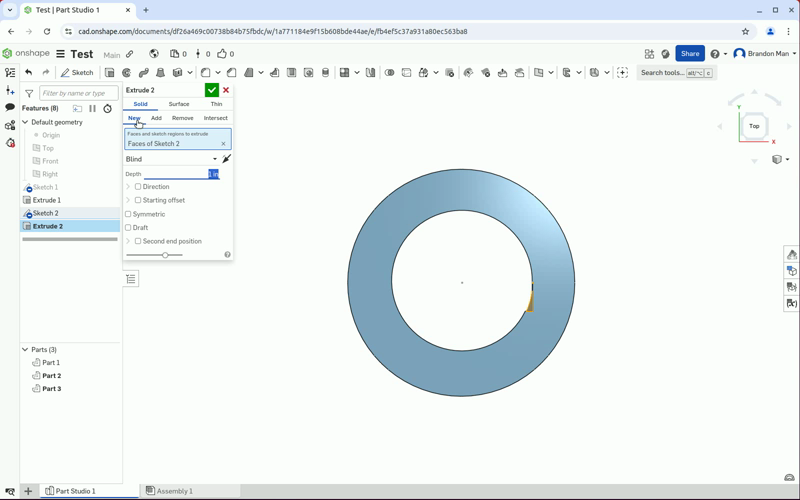
text(0.722)
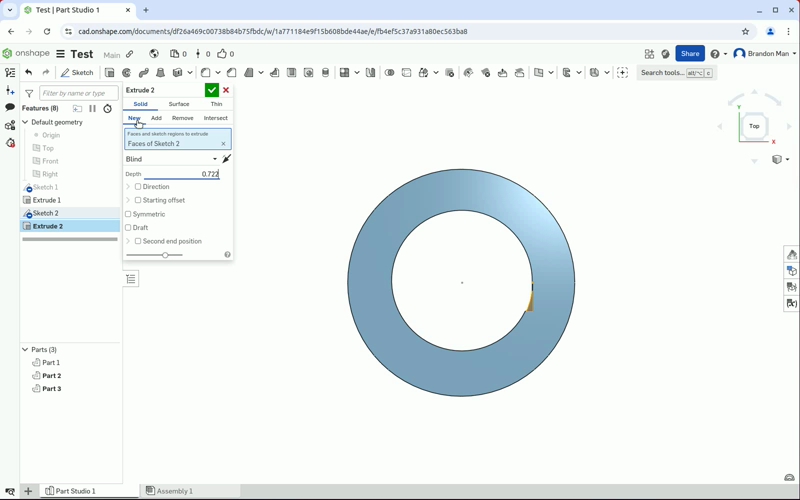
key(enter)
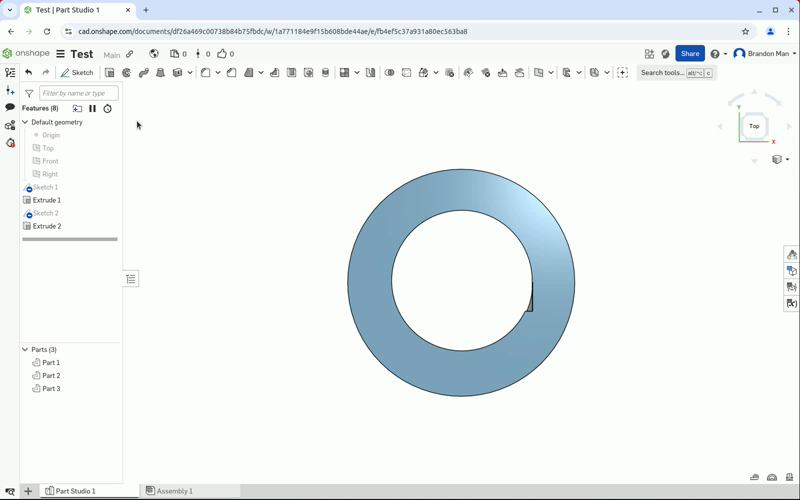
key(shift+h)
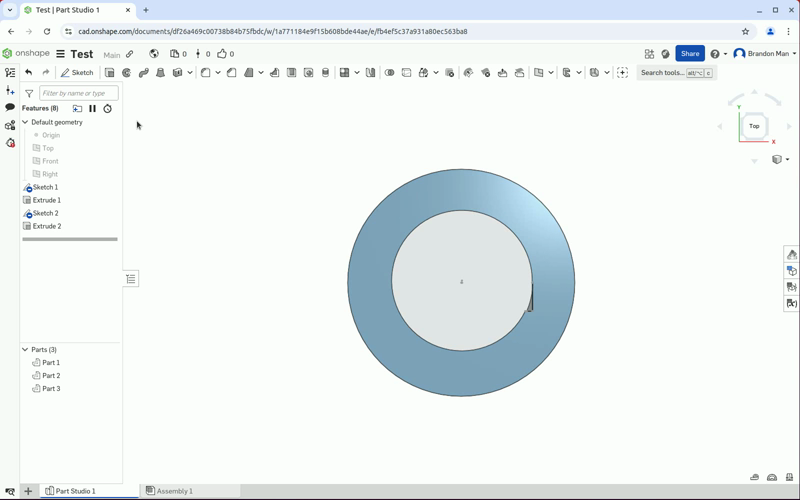
key(shift+h)
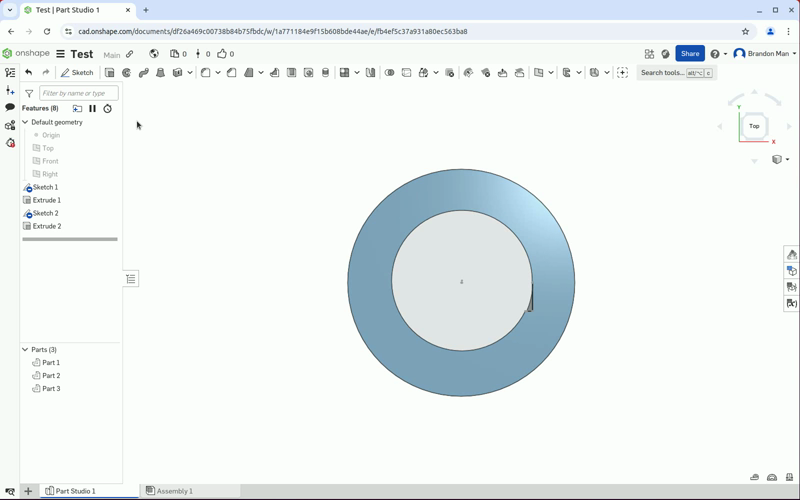
key(shift+7)
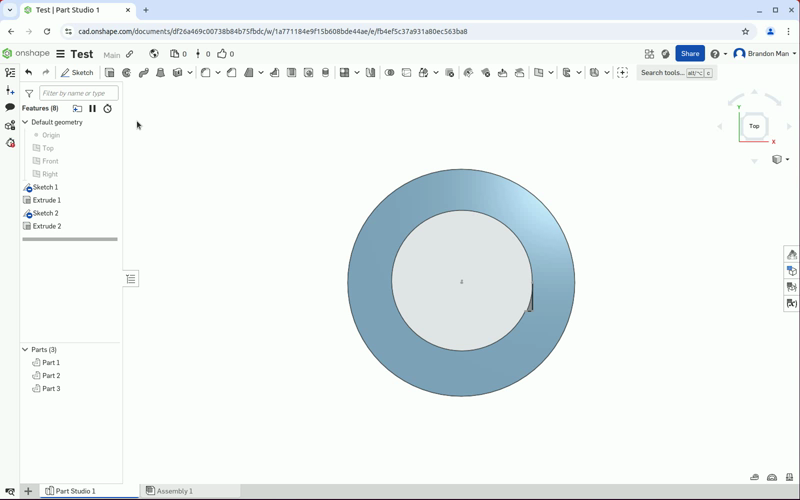
key(up, 3)
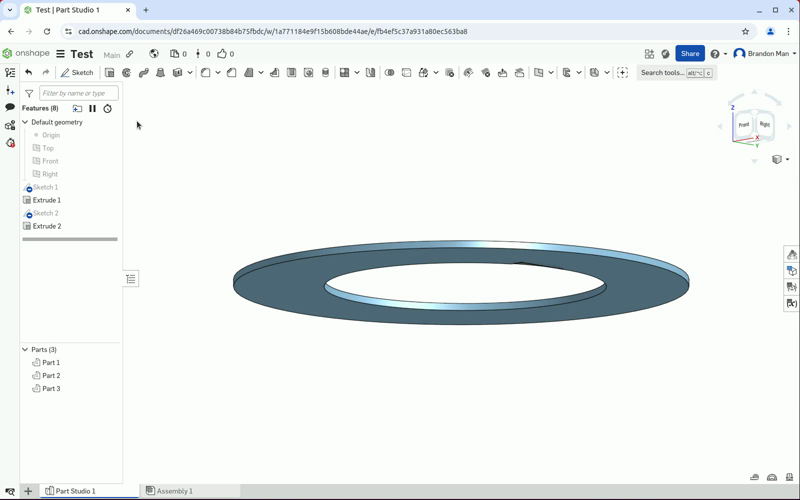
key(left, 3)
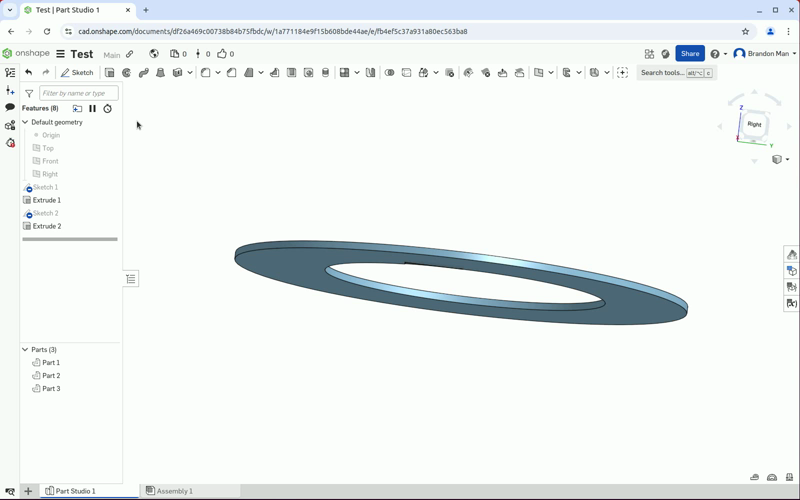
key(right, 3)
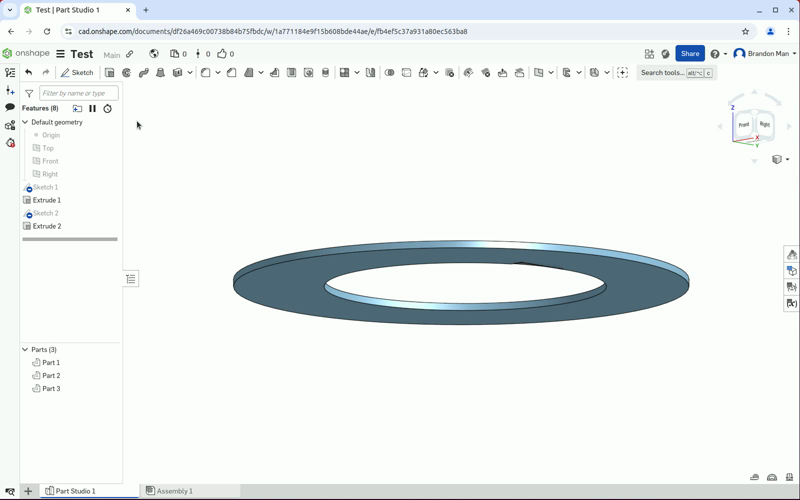
key(down, 3)
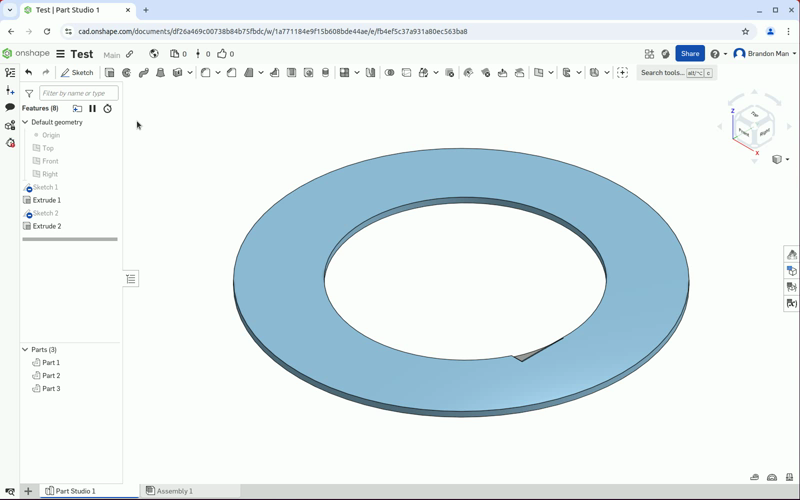
mouse_move(73, 189)
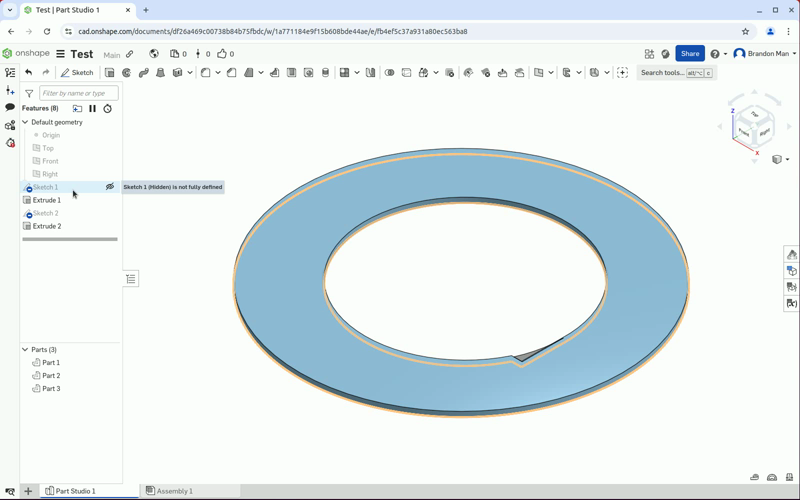
click(73, 189)